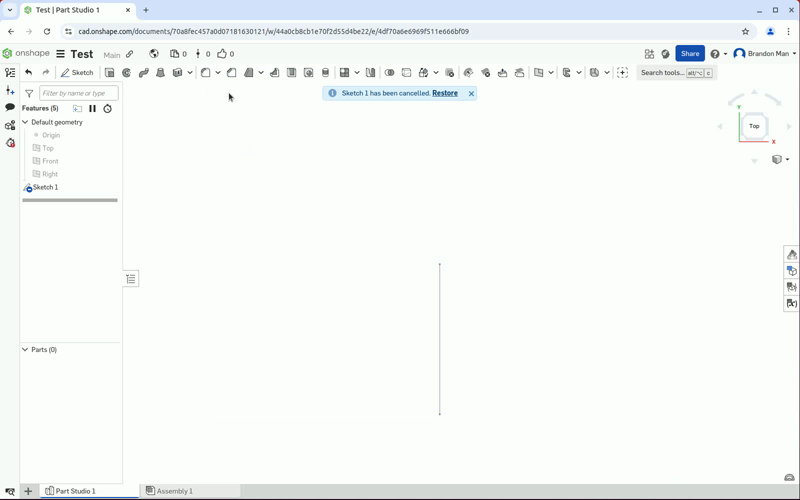
key(shift+h)
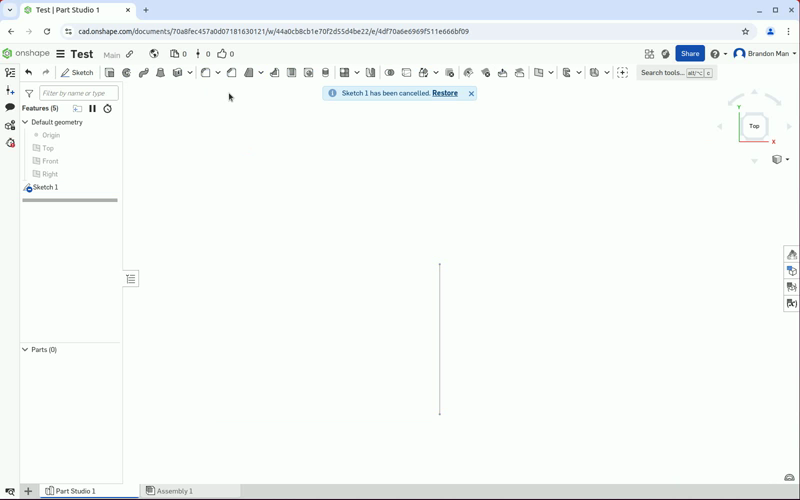
key(shift+s)
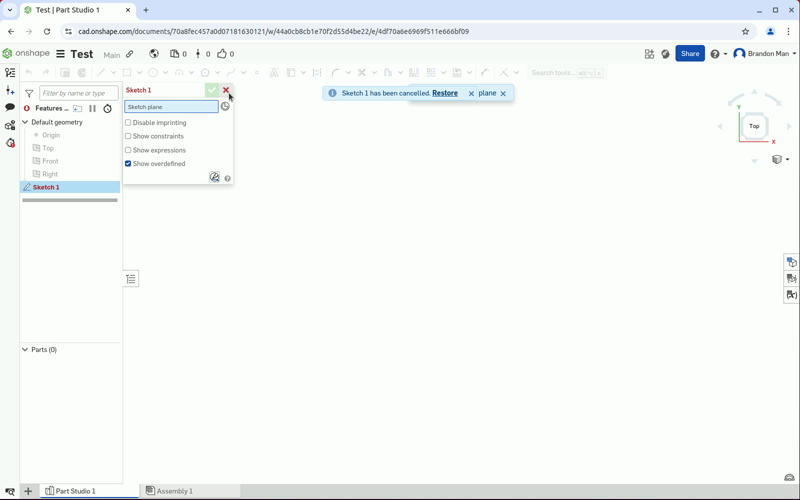
mouse_move(73, 150)
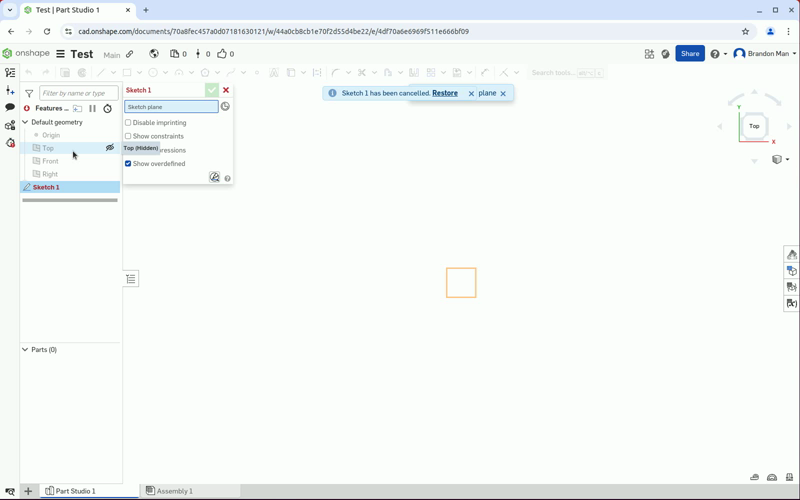
click(73, 150)
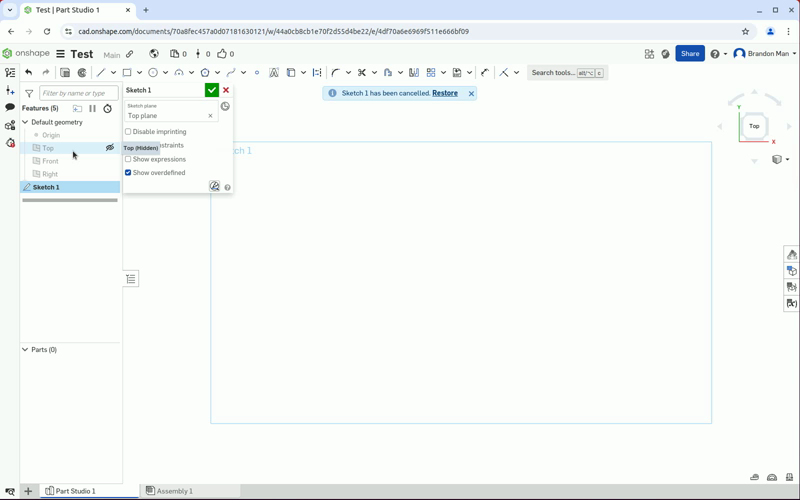
mouse_move(73, 352)
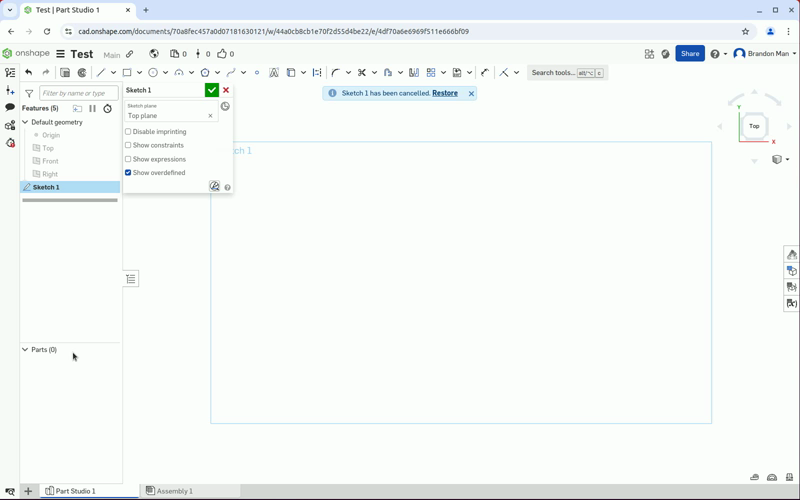
key(y)
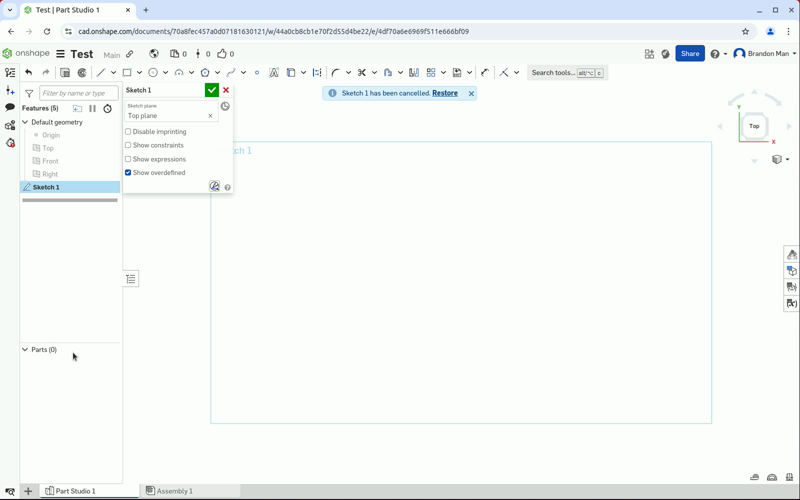
key(l)
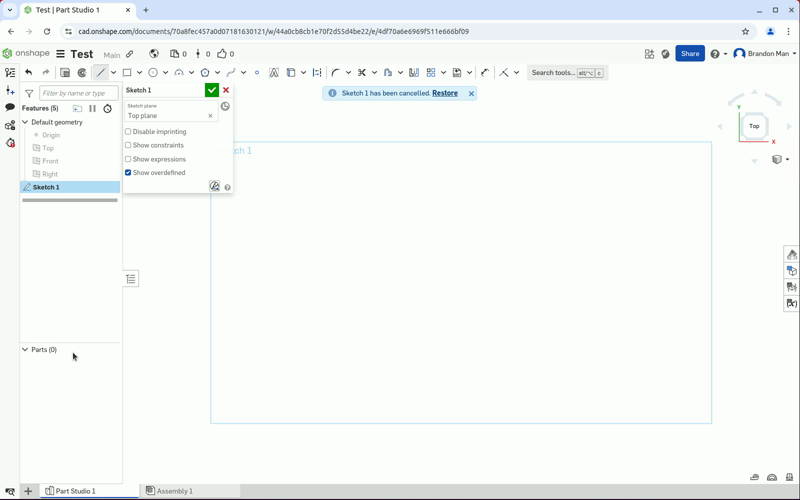
key_down(shift)
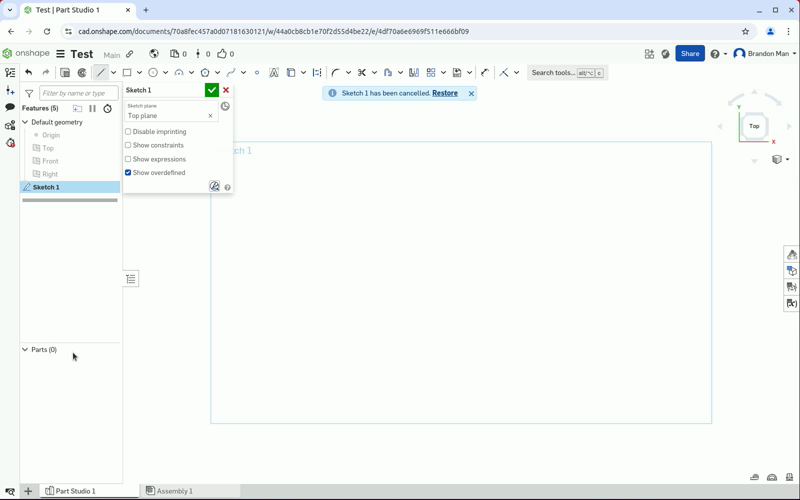
mouse_move(359, 340)
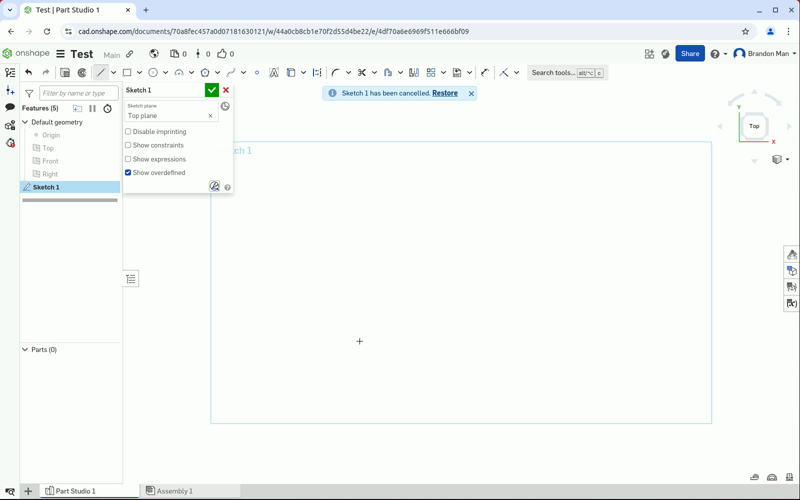
click(359, 340)
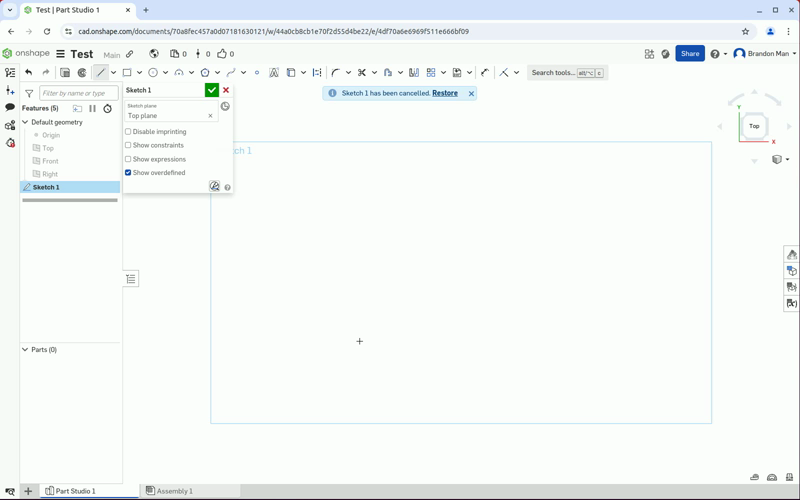
key_up(shift)
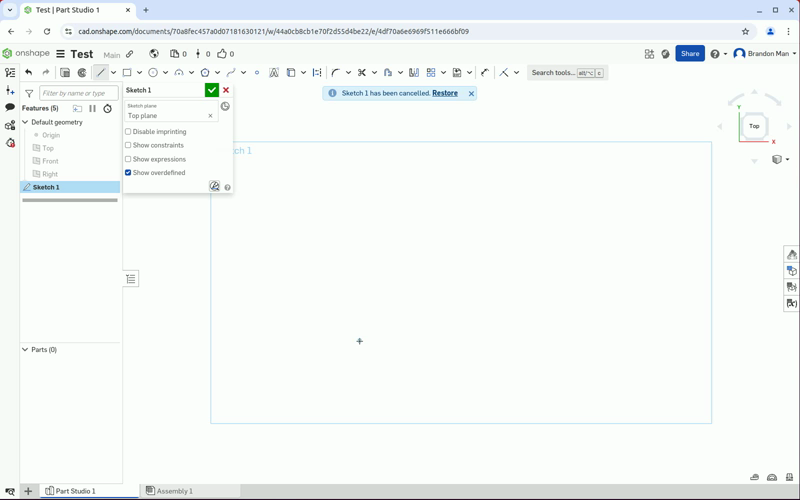
key_down(shift)
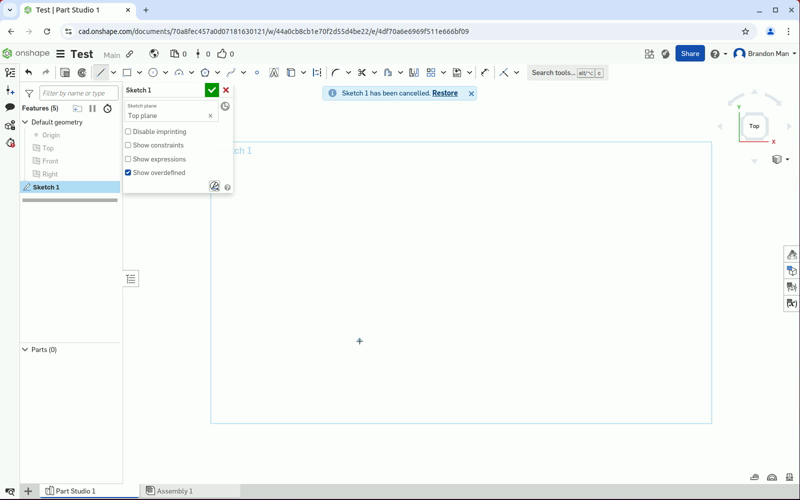
mouse_move(559, 340)
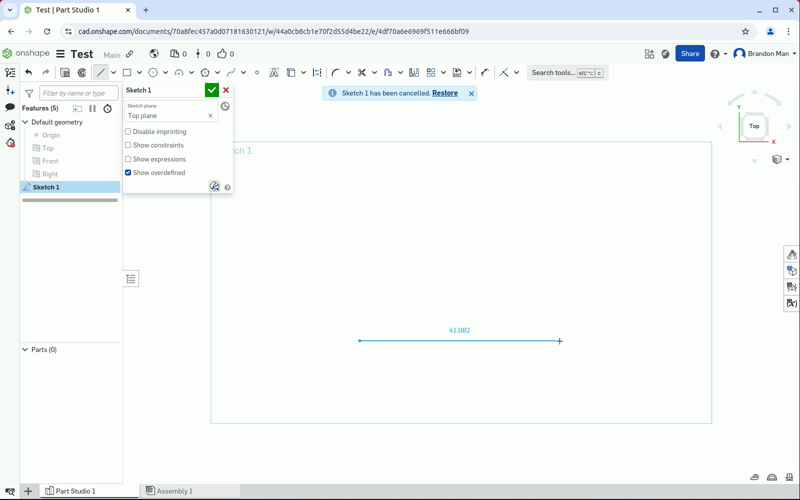
click(559, 340)
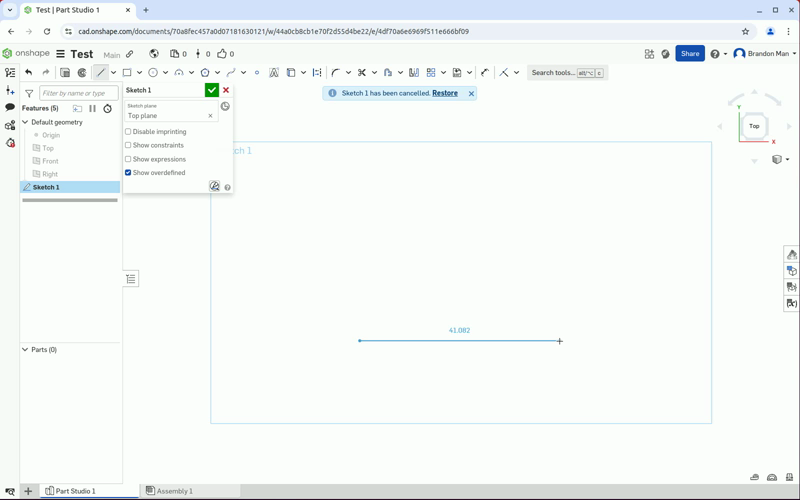
key_up(shift)
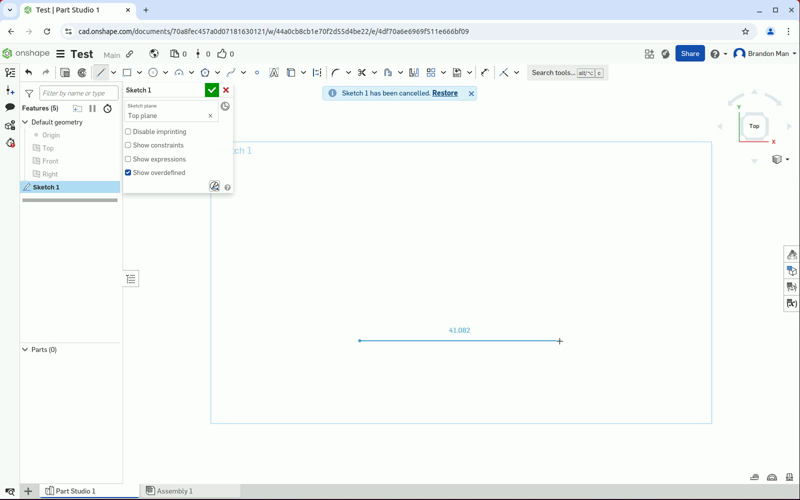
key_down(shift)
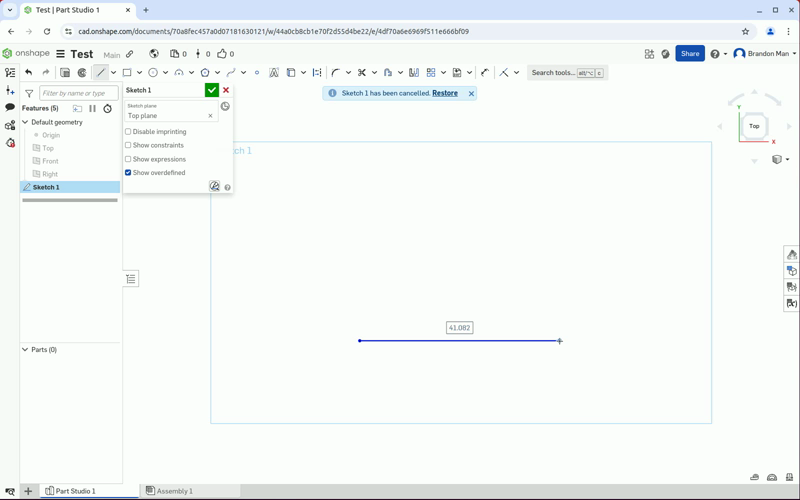
mouse_move(559, 204)
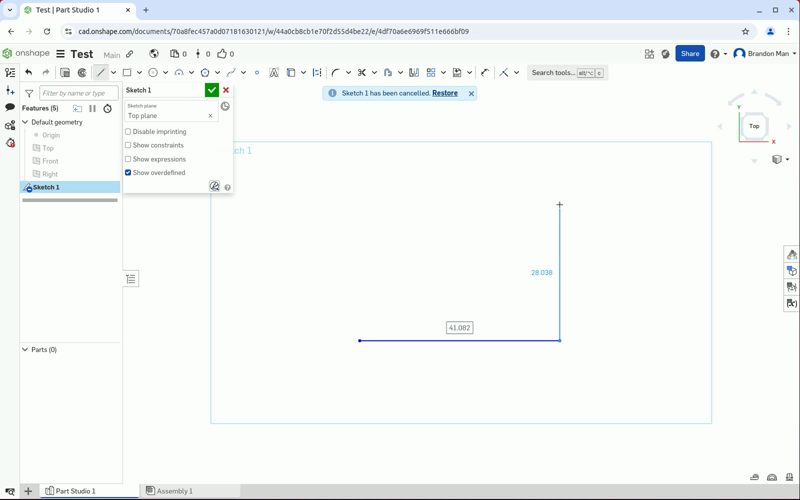
click(559, 204)
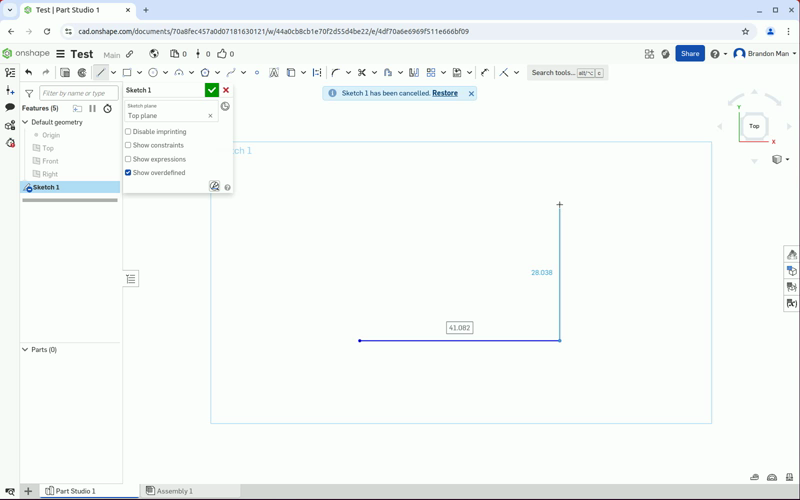
key_up(shift)
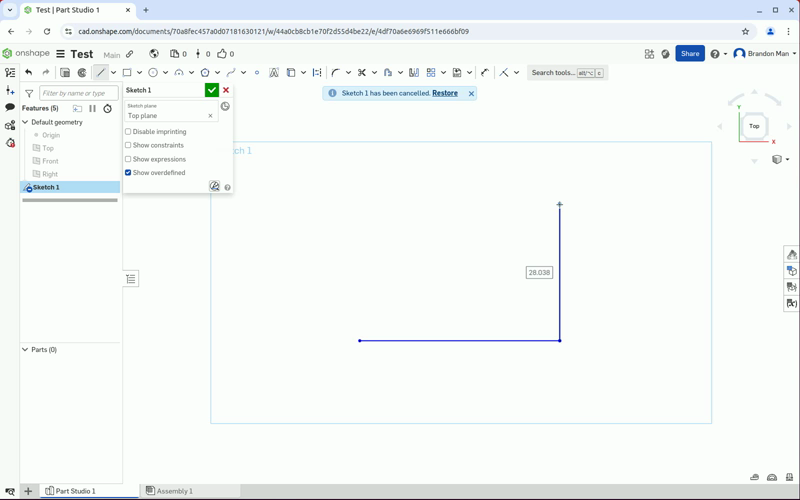
key_down(shift)
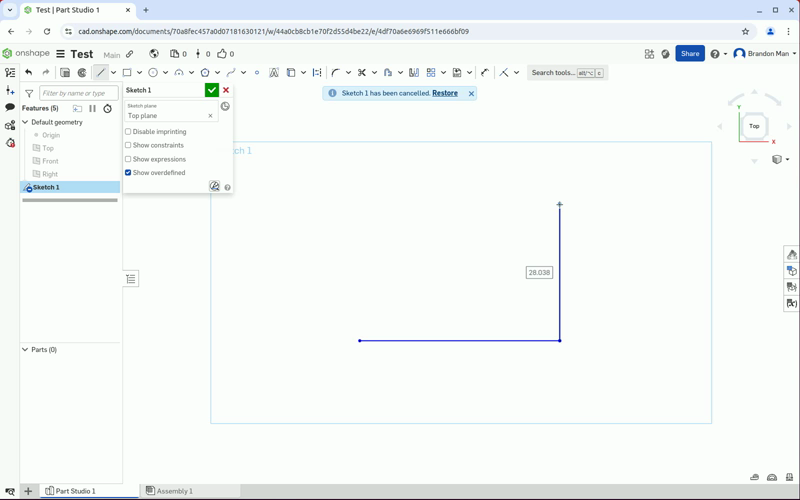
mouse_move(359, 204)
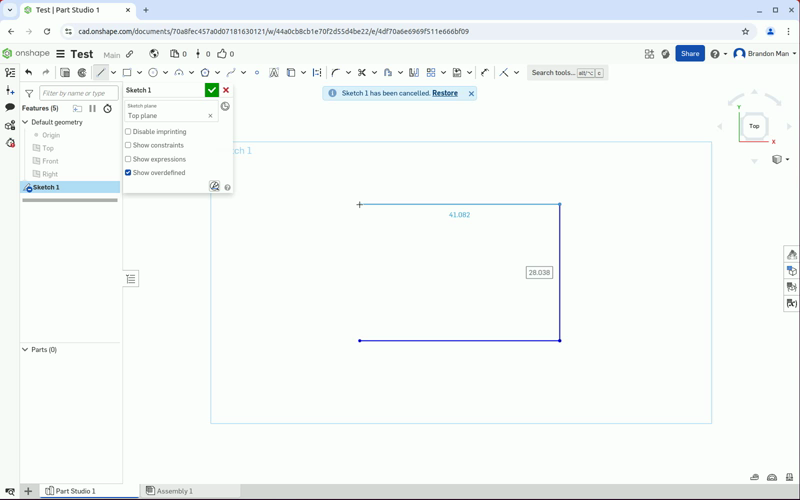
click(359, 204)
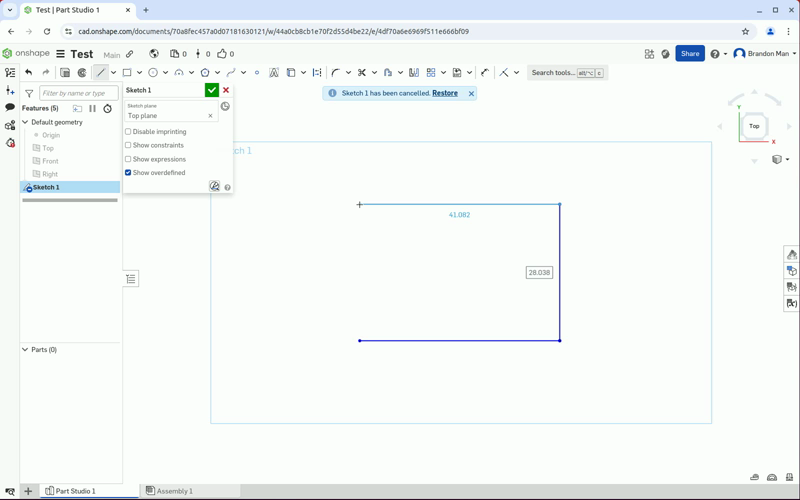
key_up(shift)
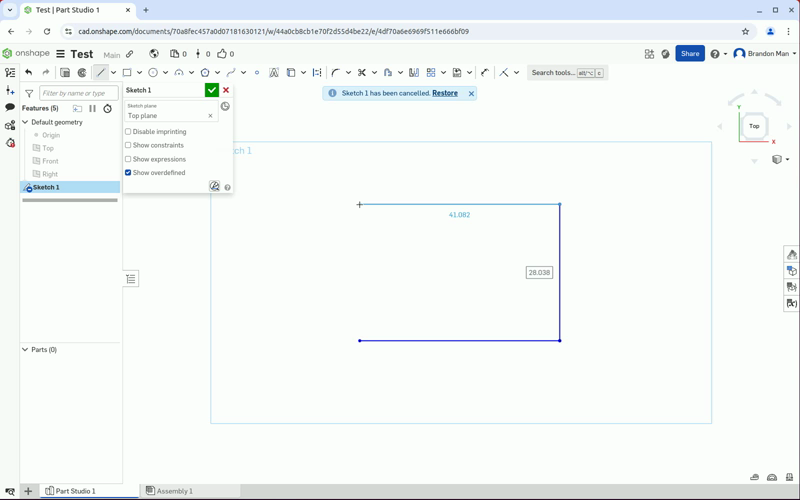
key_down(shift)
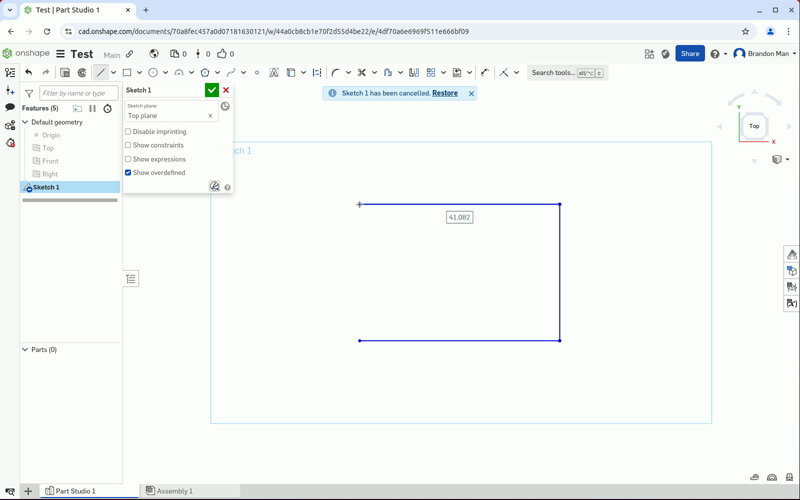
mouse_move(359, 340)
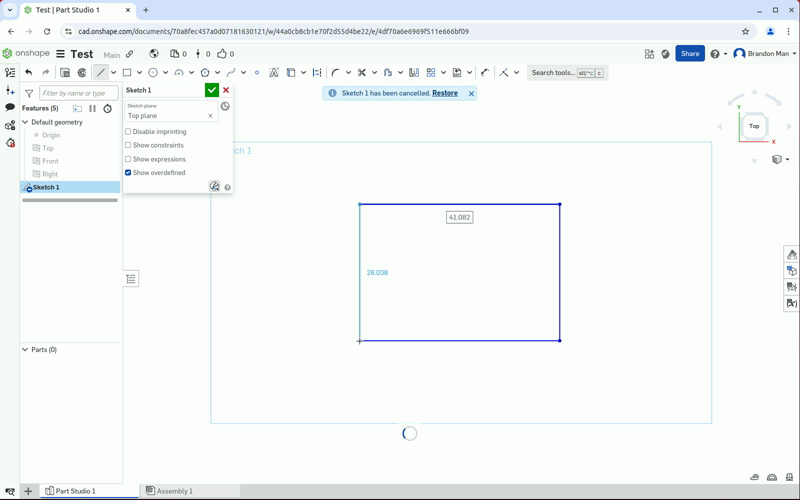
key_up(shift)
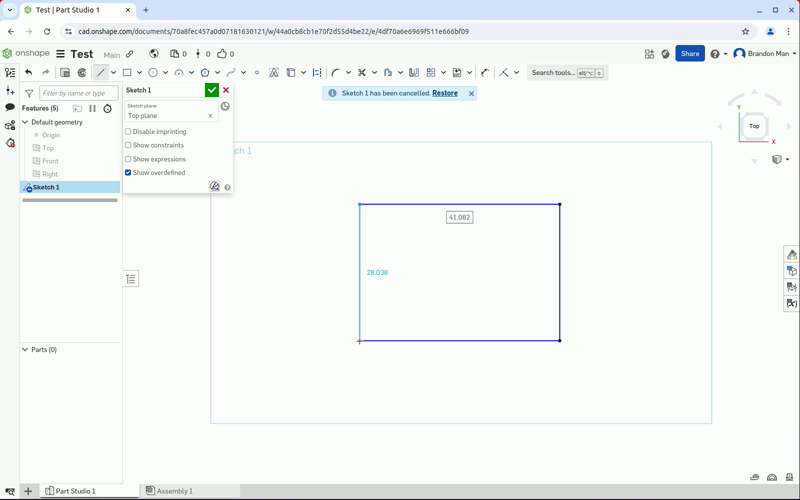
click(359, 340)
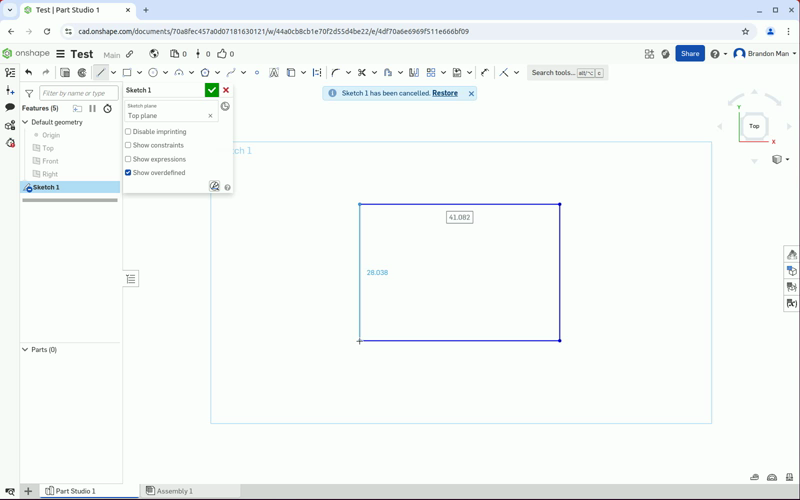
key(esc)
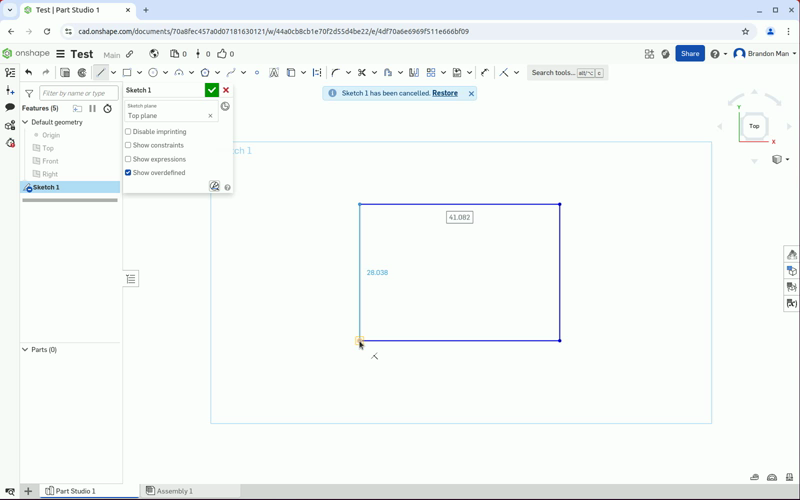
mouse_move(528, 268)
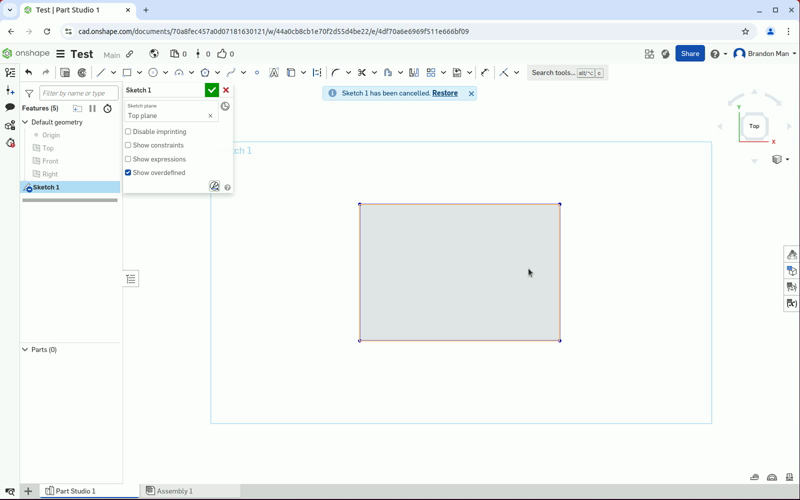
click(528, 268)
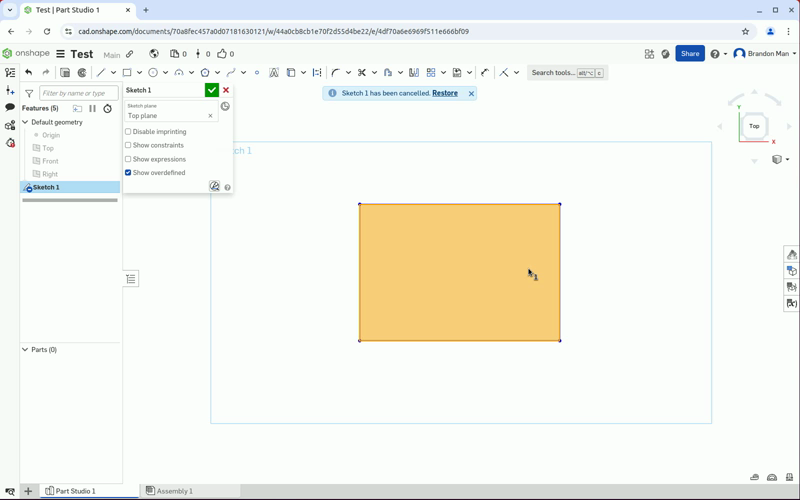
mouse_move(73, 352)
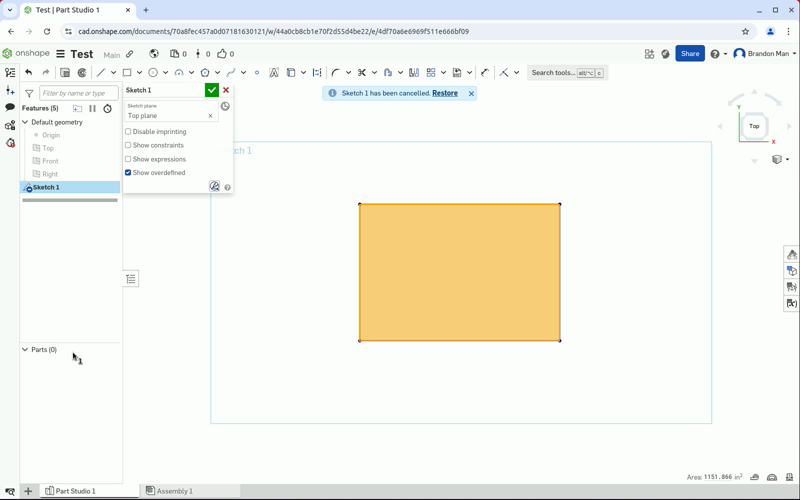
key(shift+y)
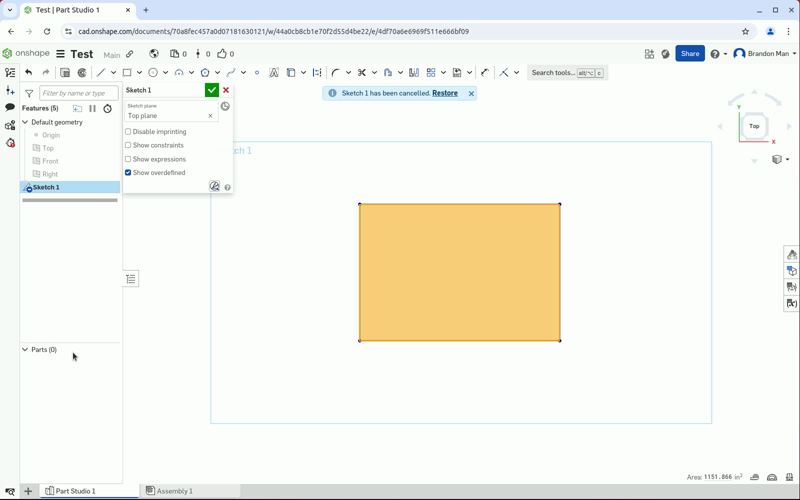
key(shift+e)
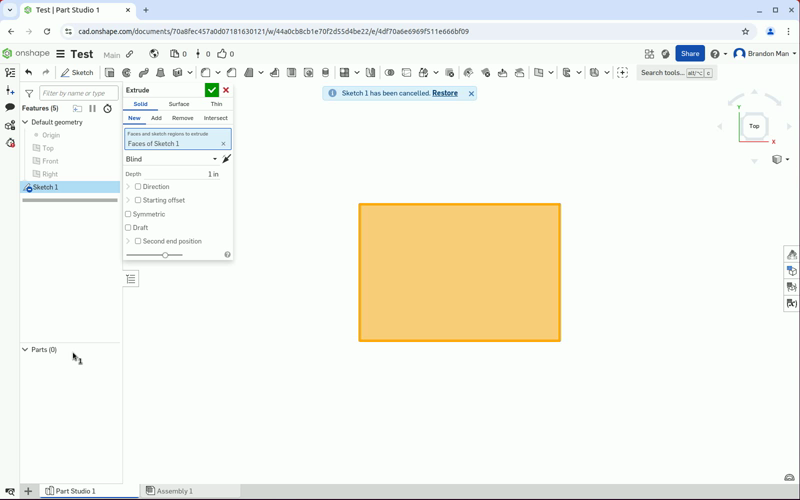
mouse_move(143, 106)
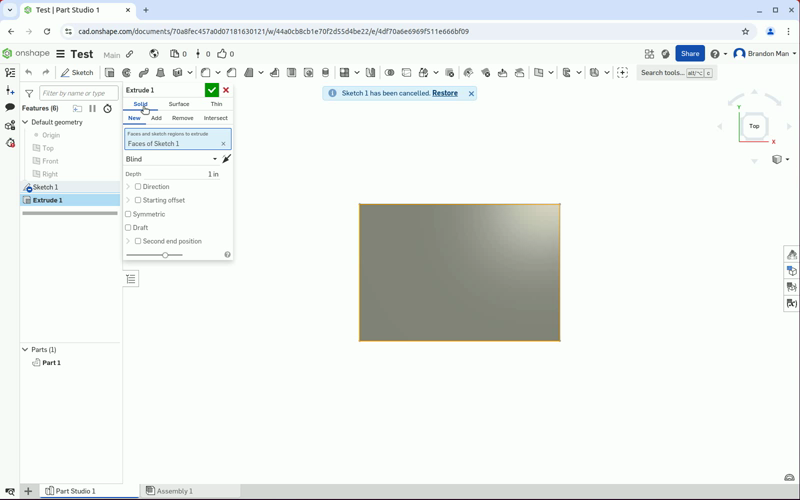
click(143, 106)
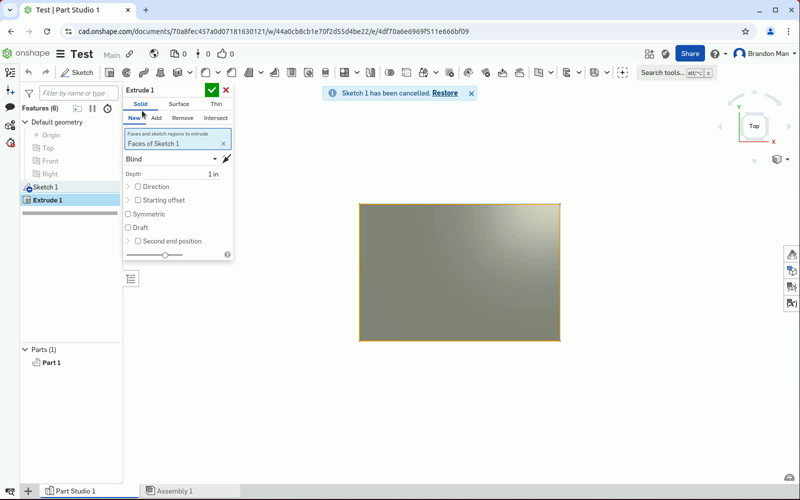
mouse_move(137, 120)
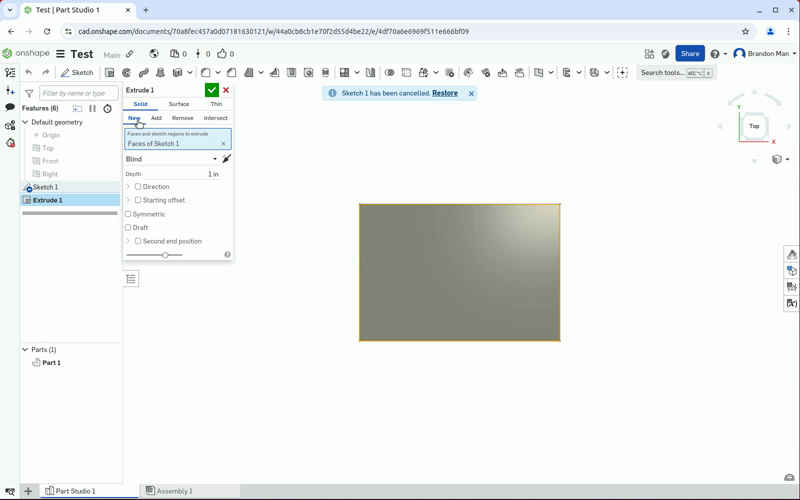
click(137, 120)
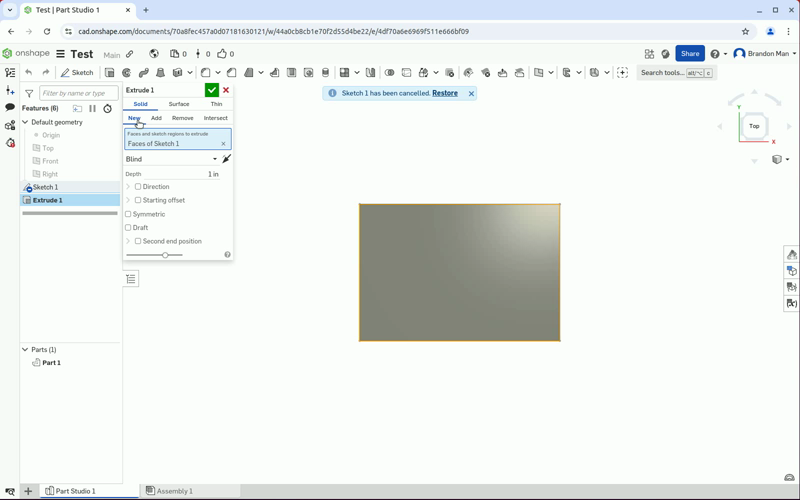
key(tab, 4)
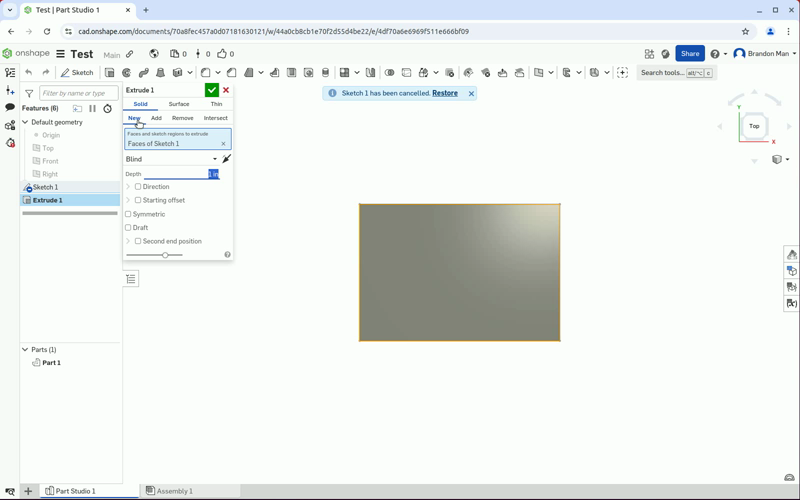
text(18.053)
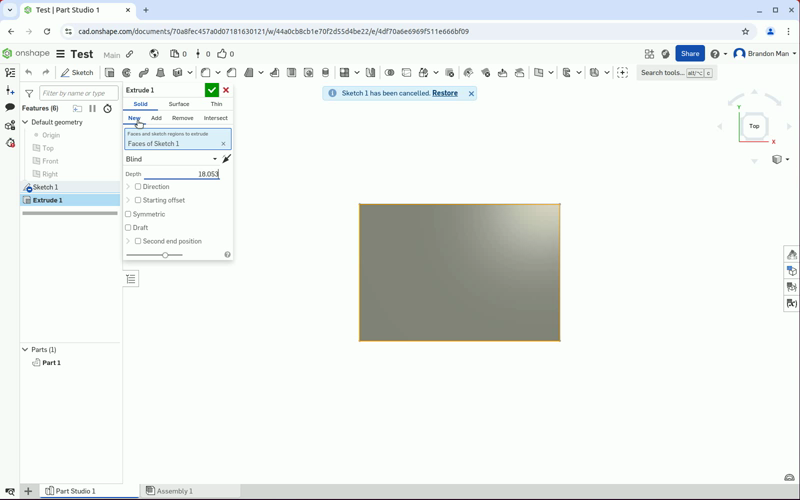
key(enter)
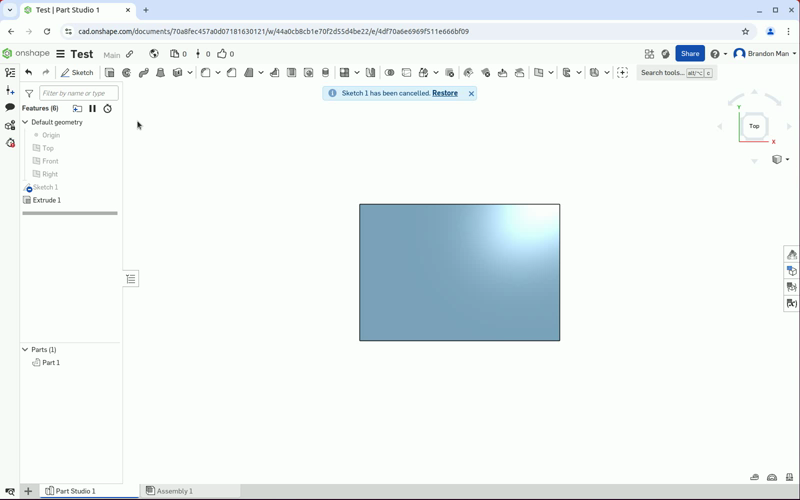
key(shift+h)
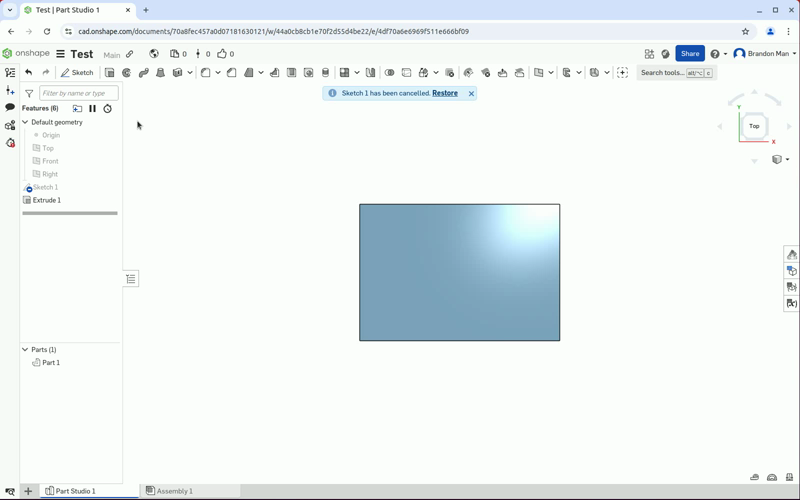
key(shift+h)
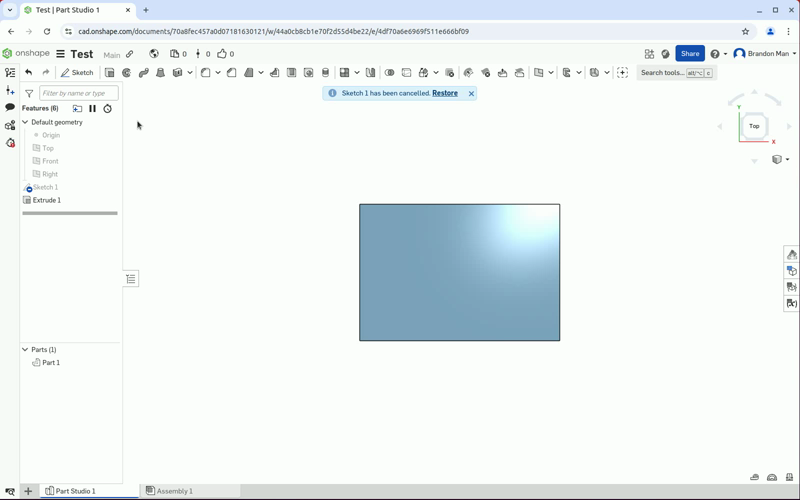
mouse_move(73, 189)
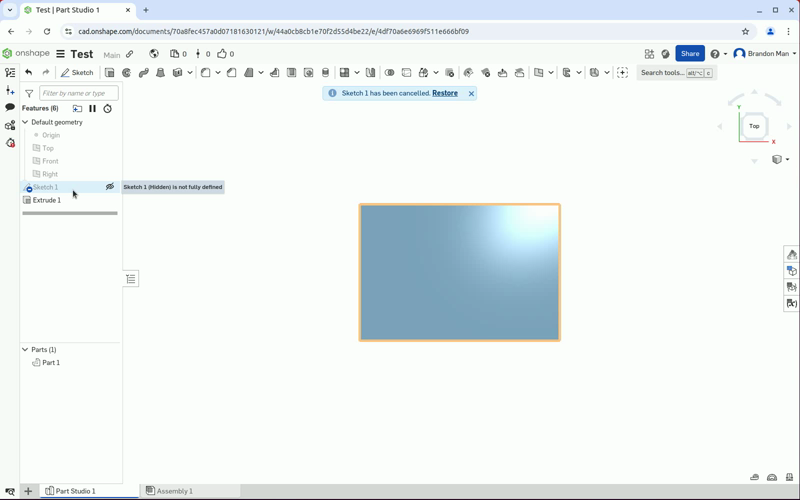
click(73, 189)
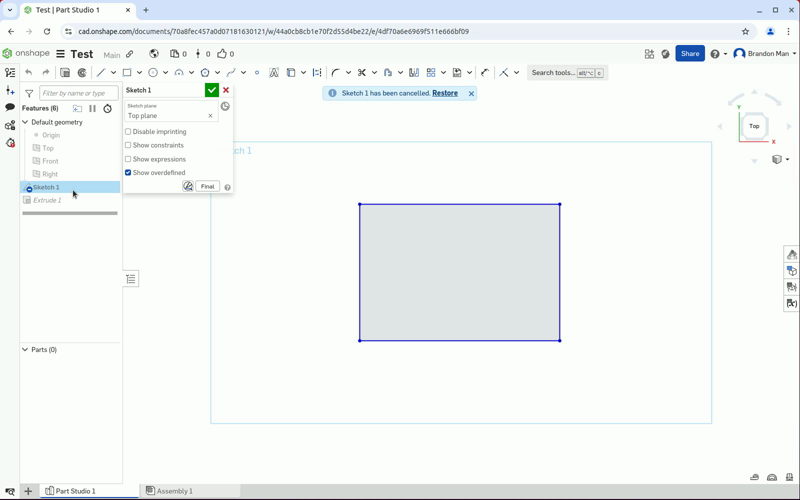
mouse_move(229, 92)
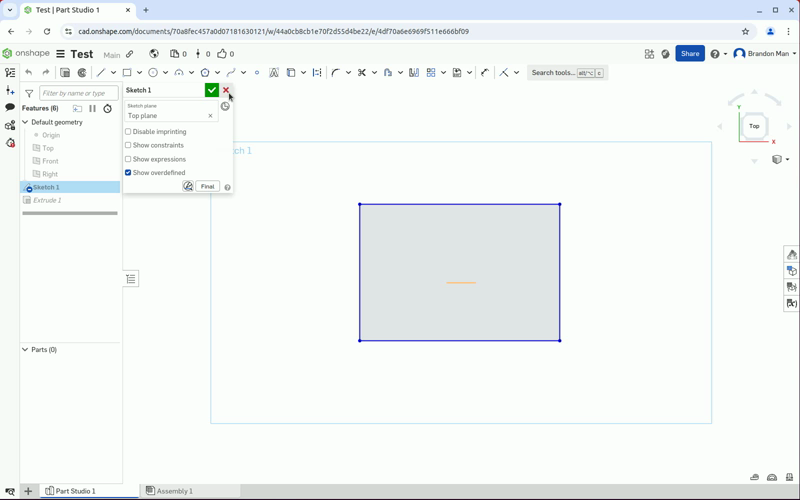
click(229, 92)
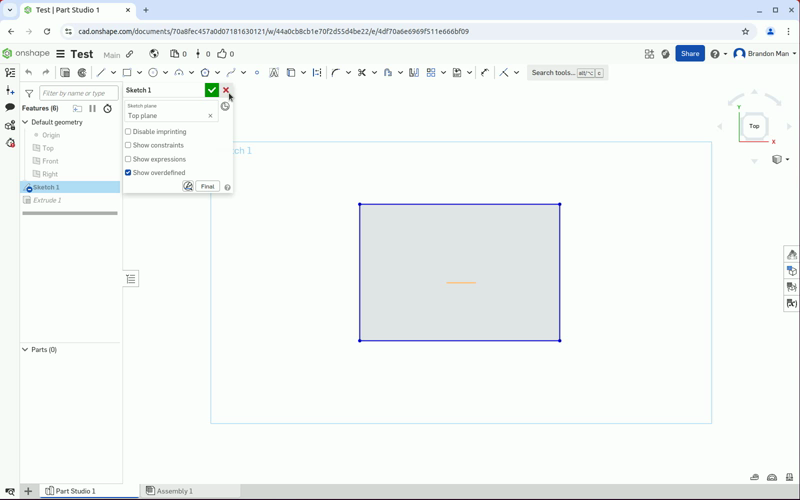
key(shift+s)
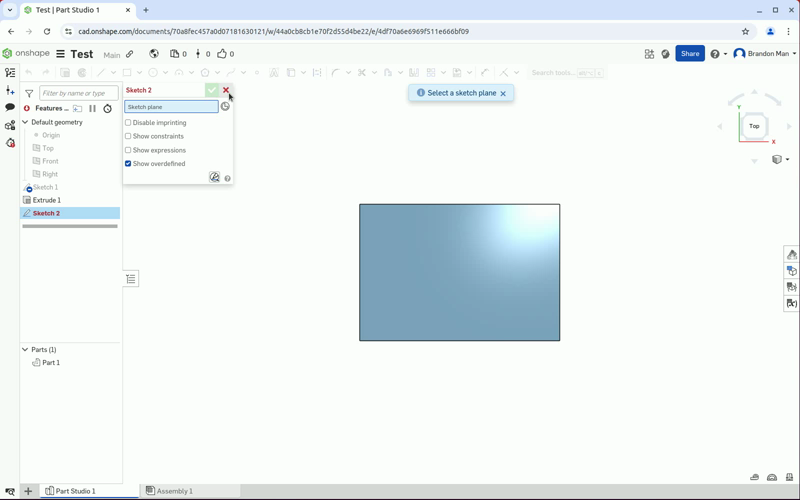
mouse_move(73, 150)
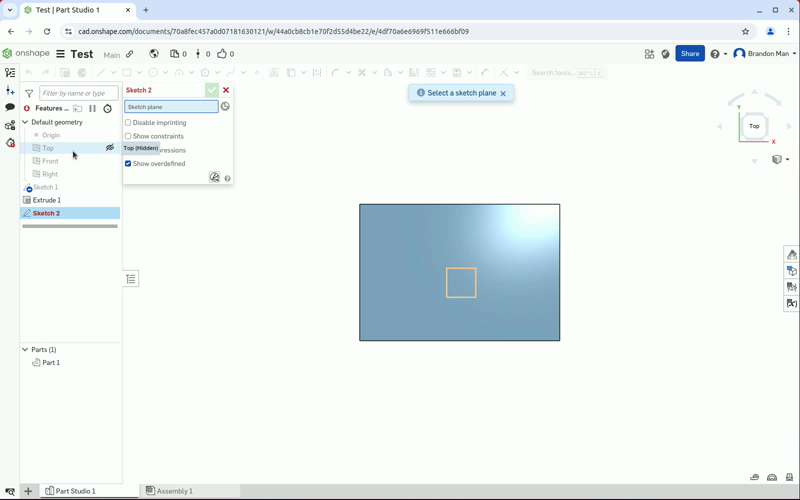
click(73, 150)
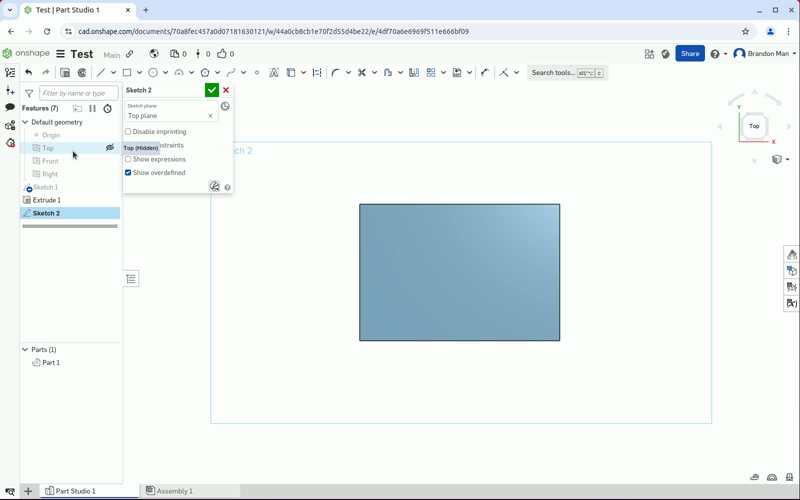
mouse_move(73, 352)
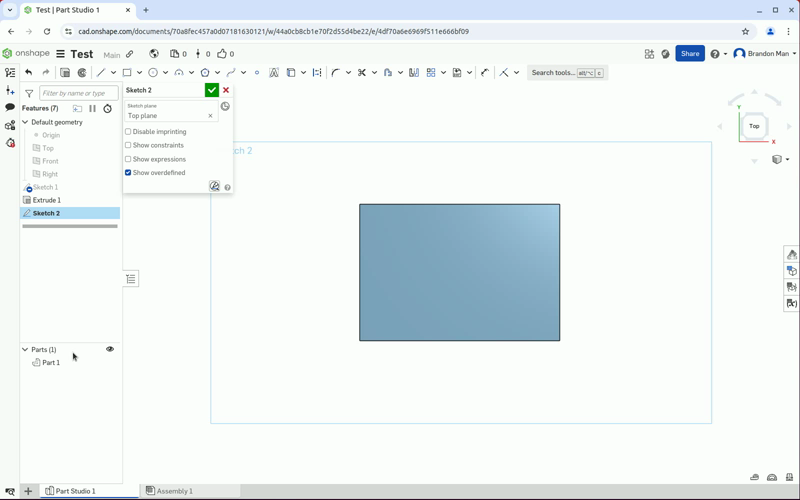
key(y)
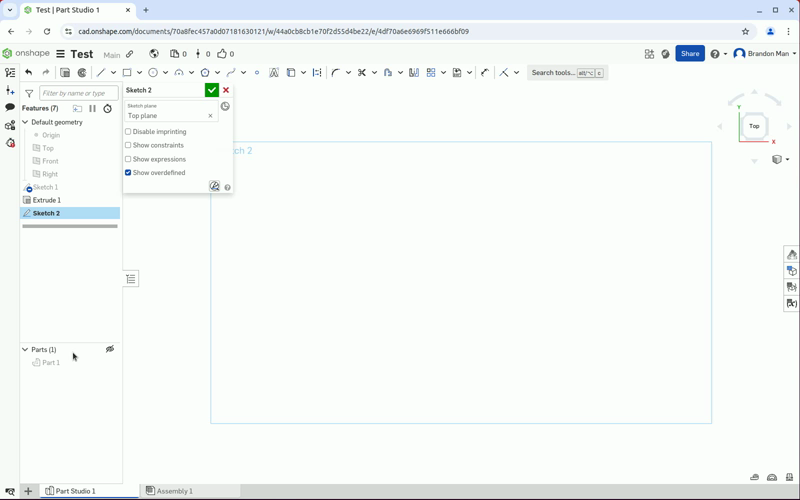
key(a)
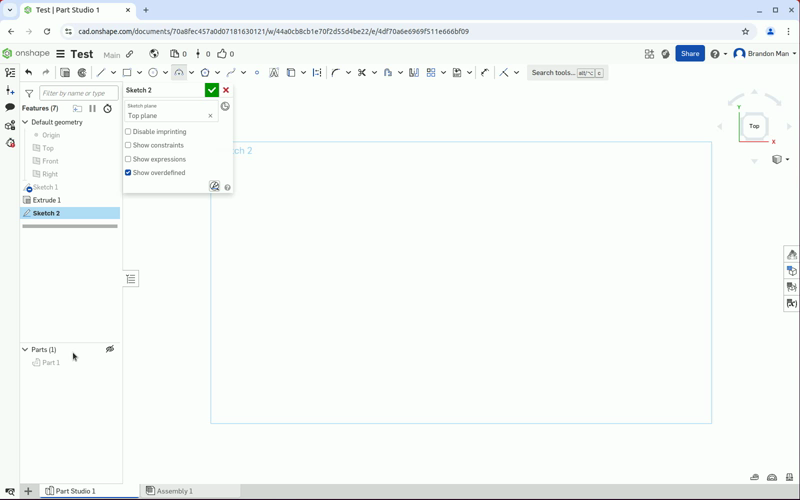
key_down(shift)
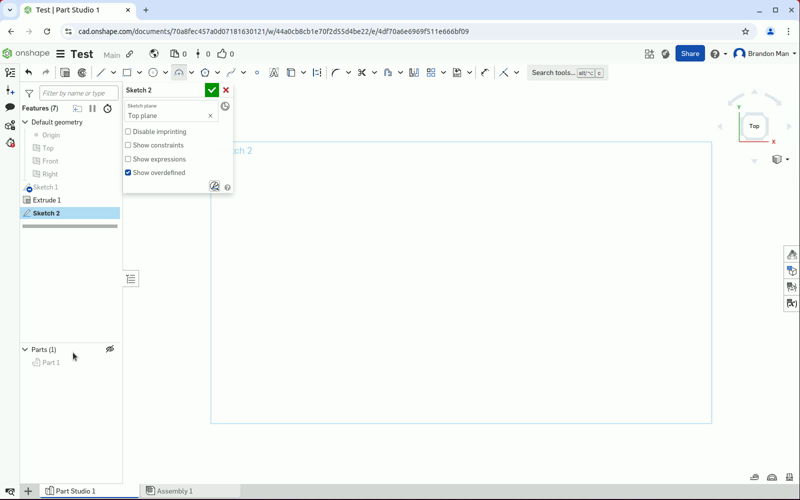
mouse_move(359, 340)
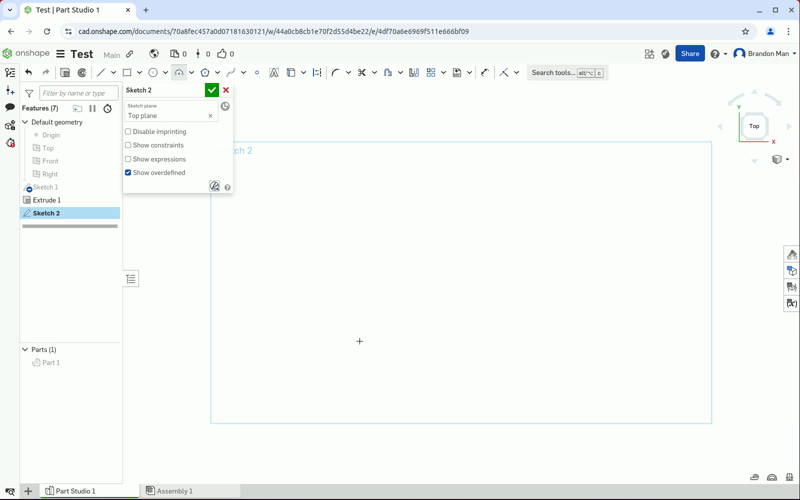
click(359, 340)
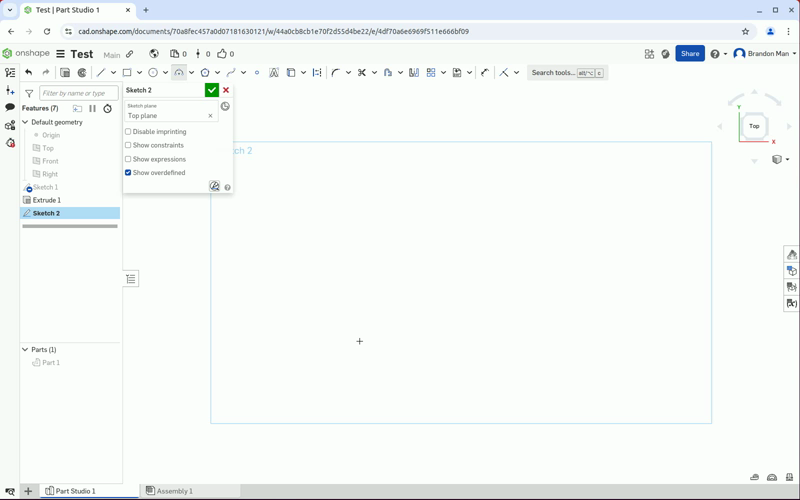
key_up(shift)
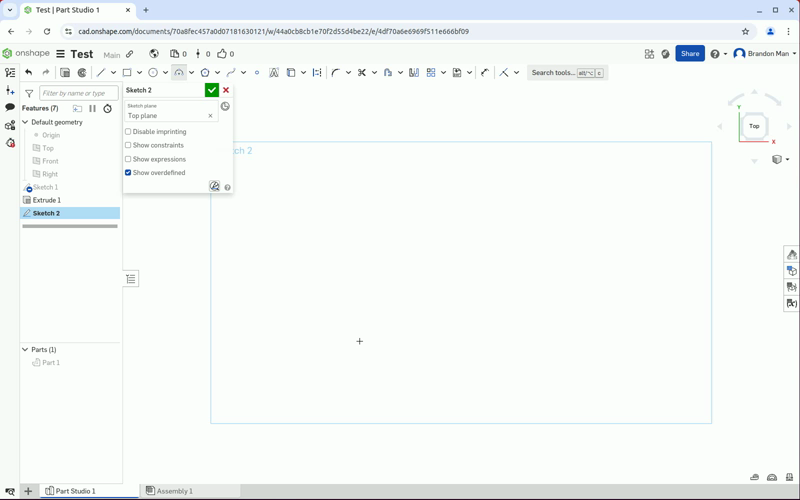
key_down(shift)
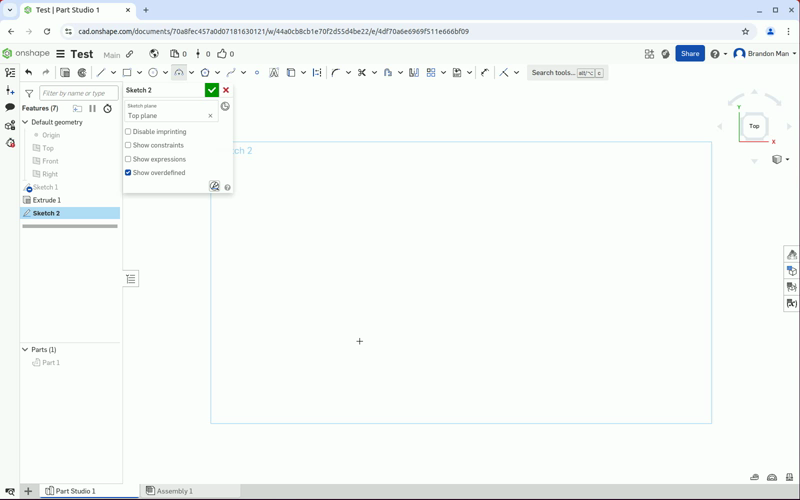
mouse_move(559, 340)
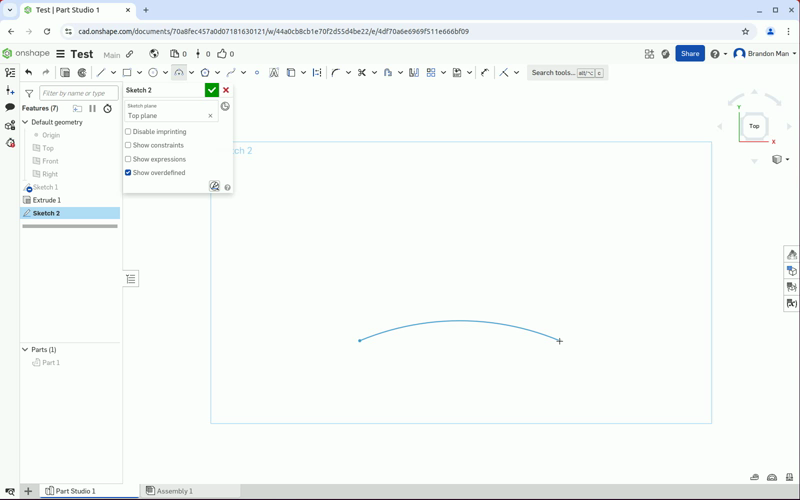
click(559, 340)
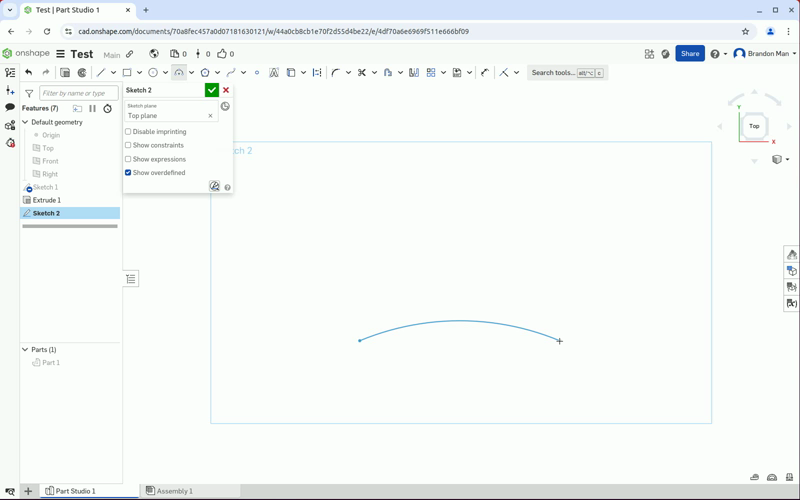
mouse_move(459, 395)
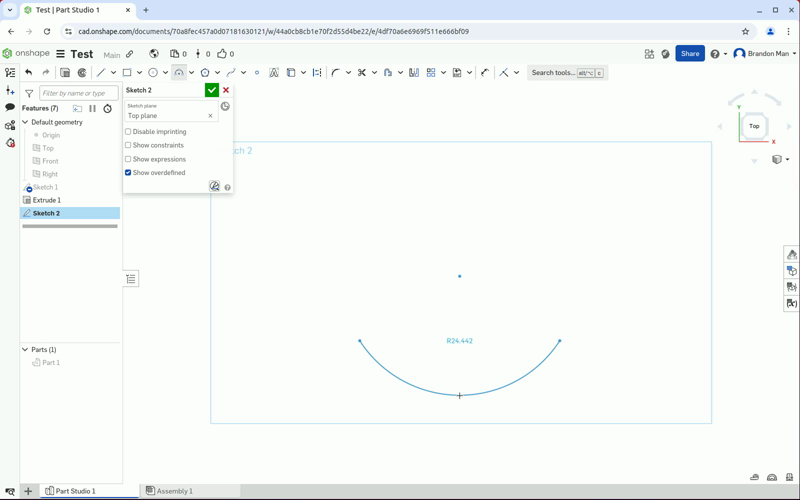
click(459, 395)
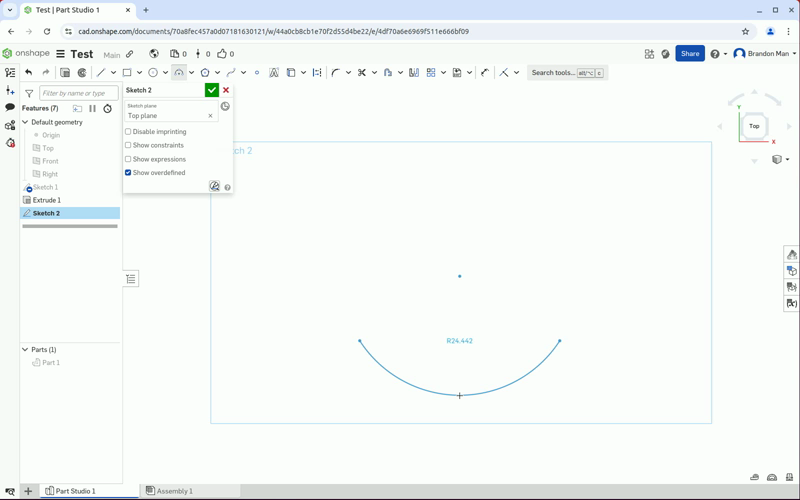
key_up(shift)
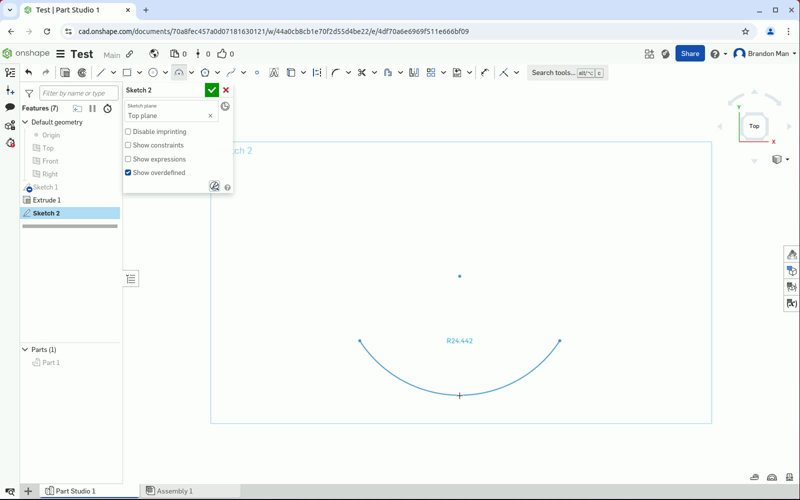
key(esc)
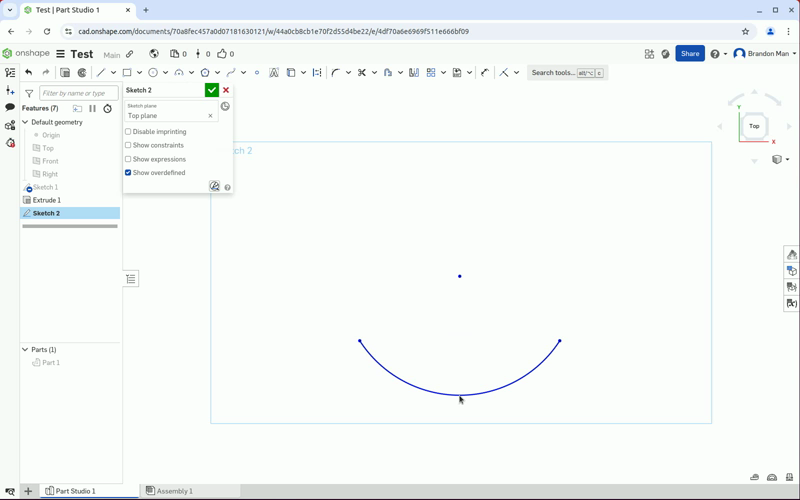
key(l)
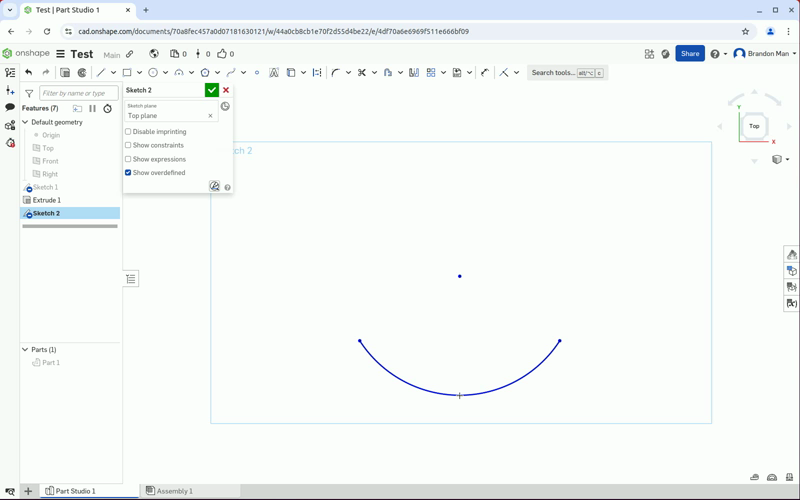
mouse_move(559, 340)
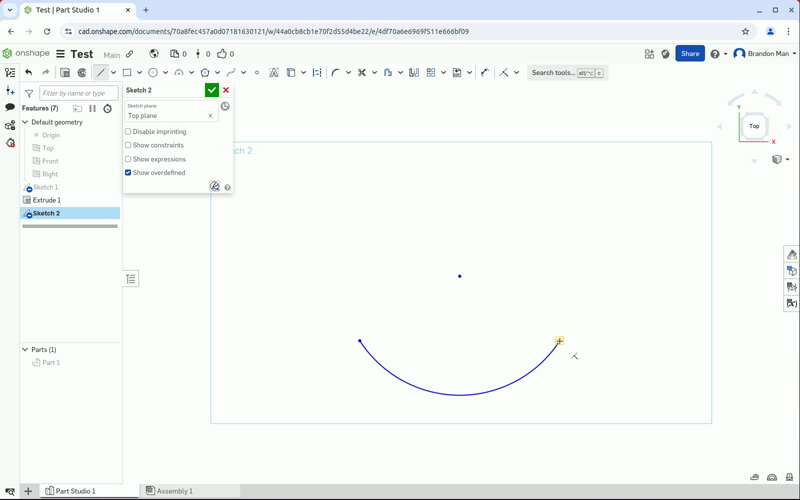
click(559, 340)
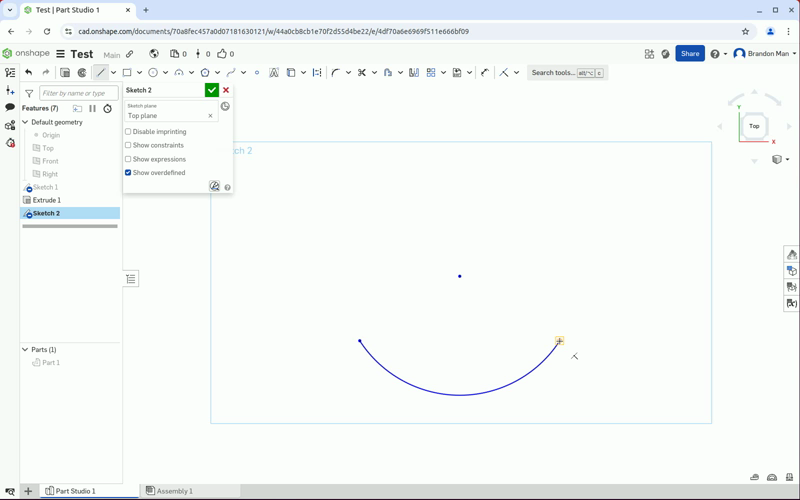
key_down(shift)
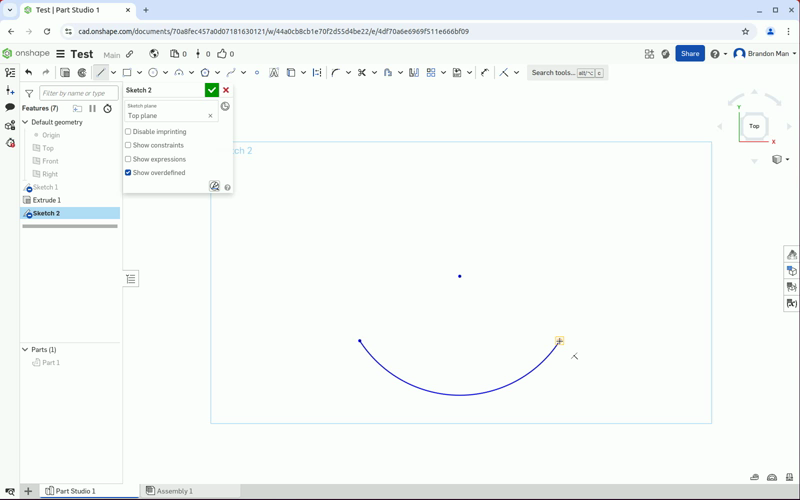
mouse_move(359, 340)
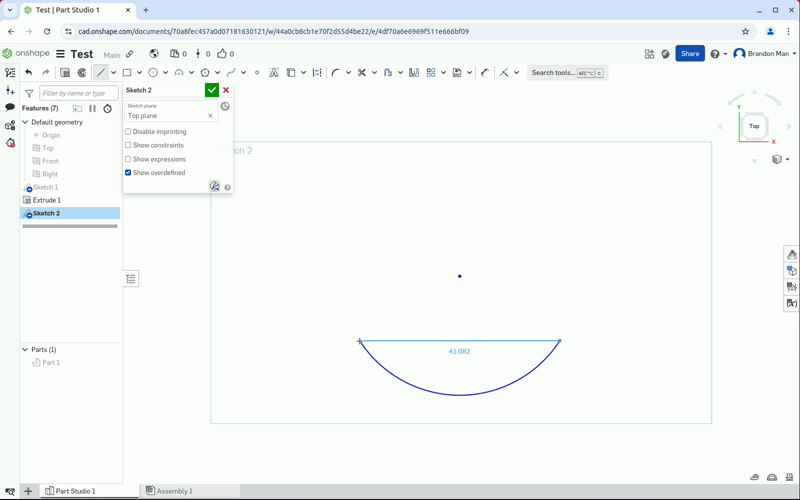
key_up(shift)
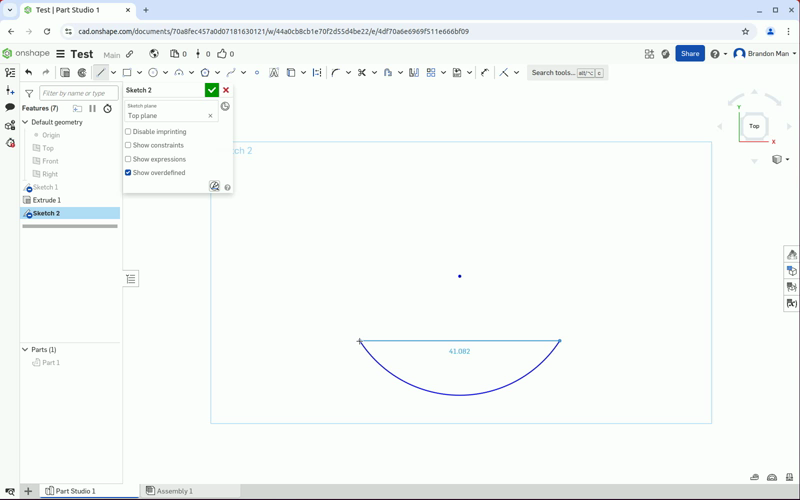
click(359, 340)
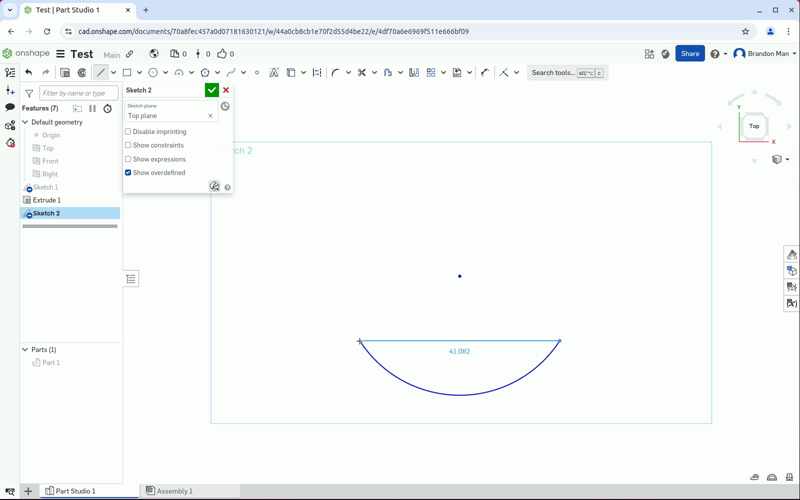
key(esc)
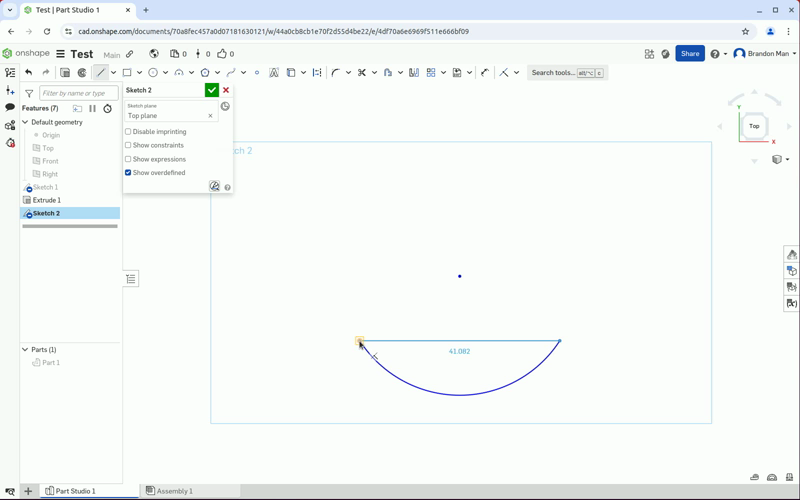
mouse_move(438, 387)
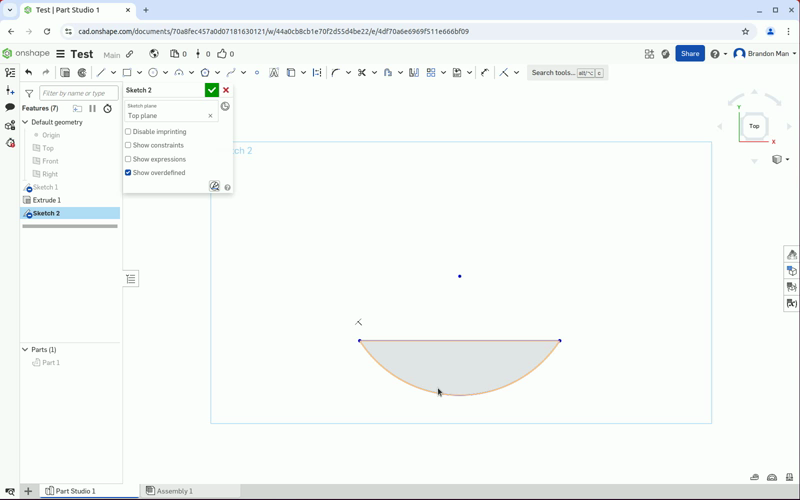
click(438, 387)
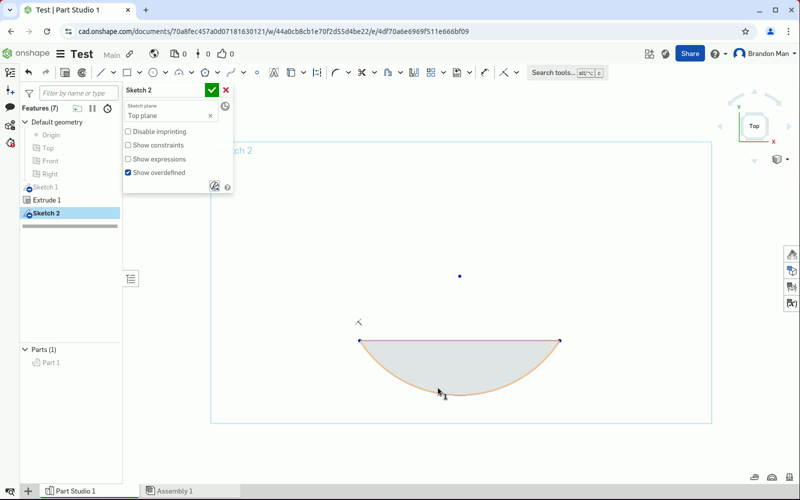
mouse_move(73, 352)
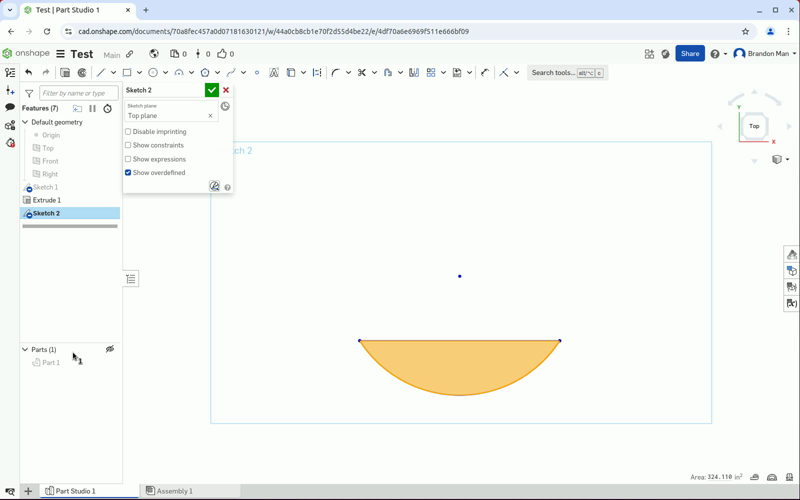
key(shift+y)
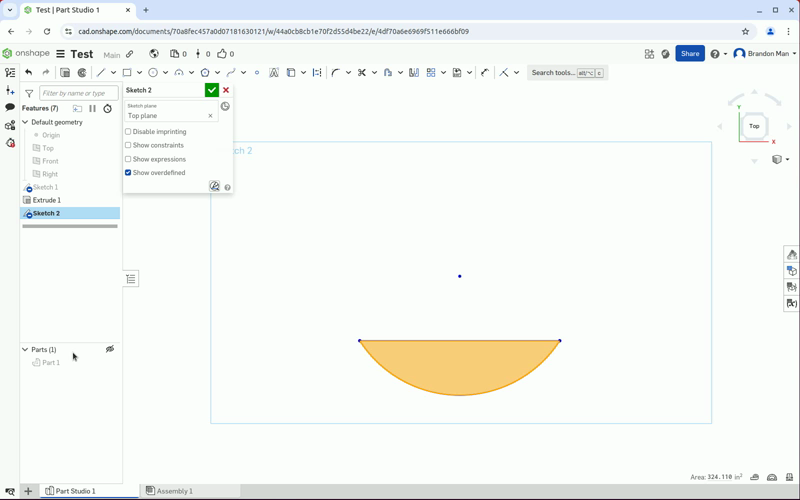
key(shift+e)
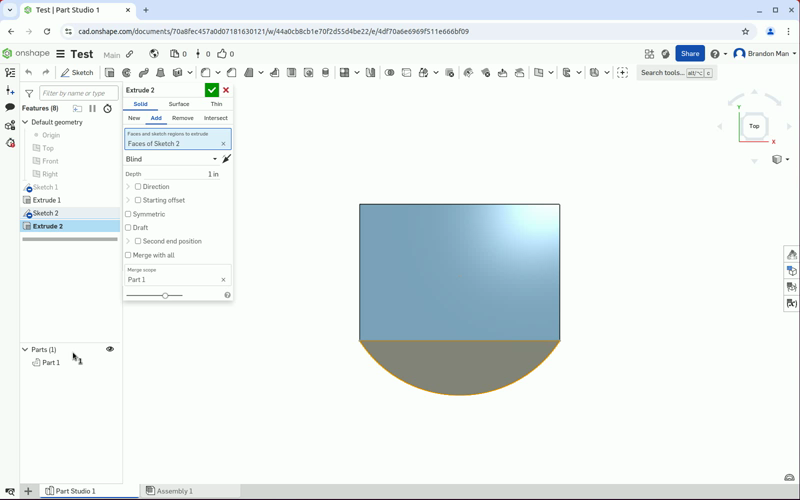
mouse_move(143, 106)
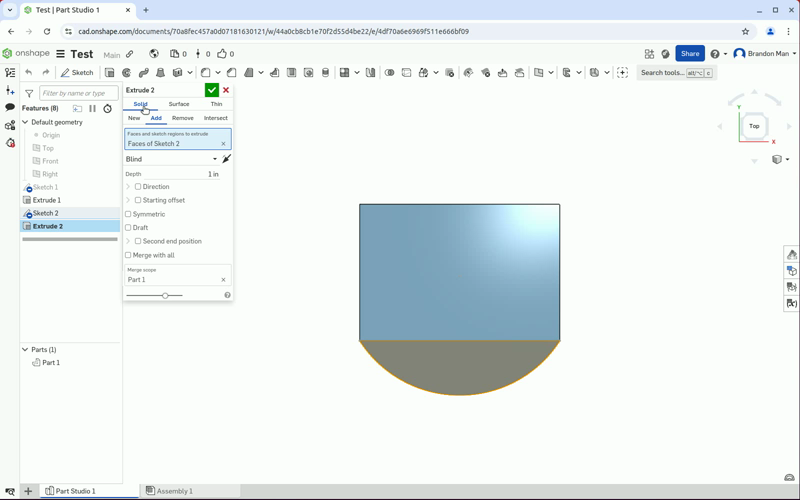
click(143, 106)
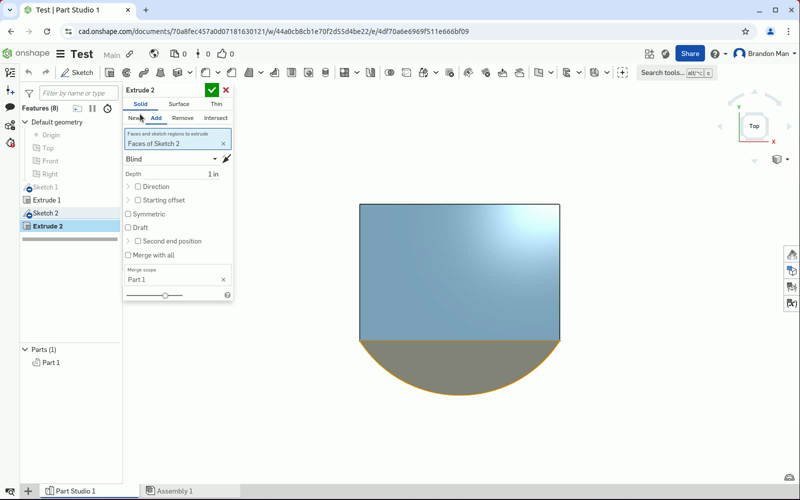
mouse_move(137, 120)
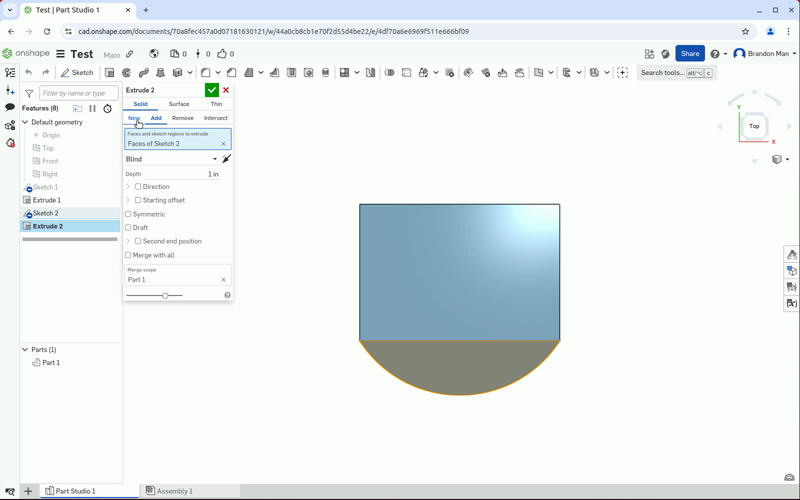
click(137, 120)
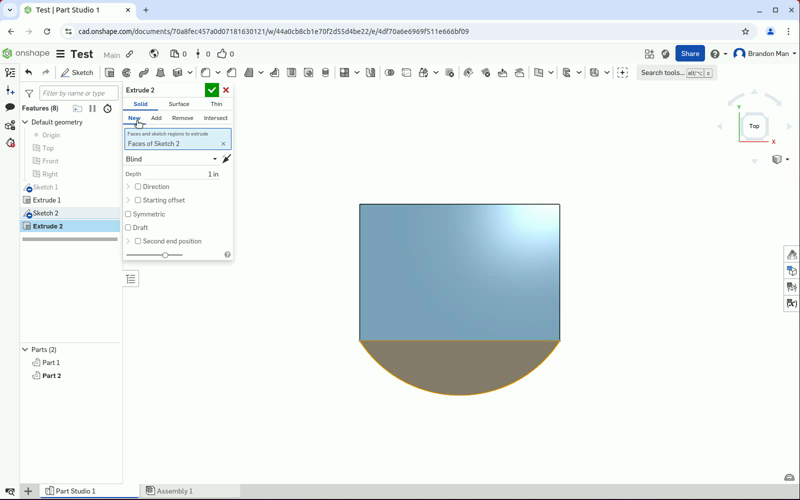
key(tab, 4)
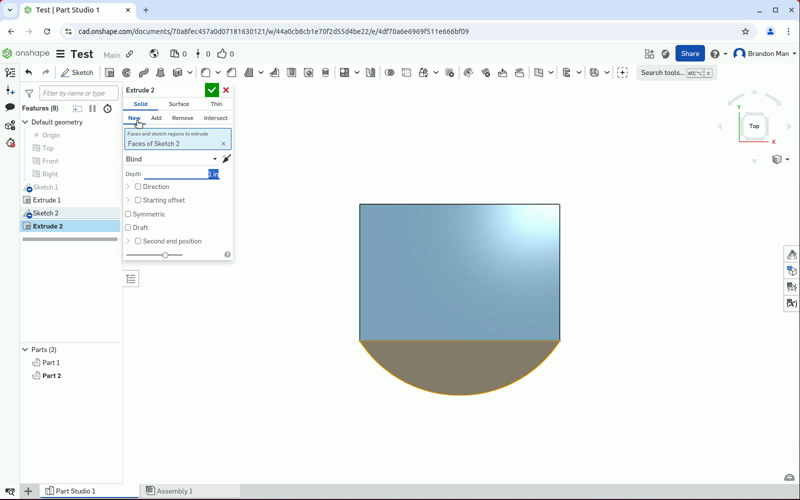
text(18.053)
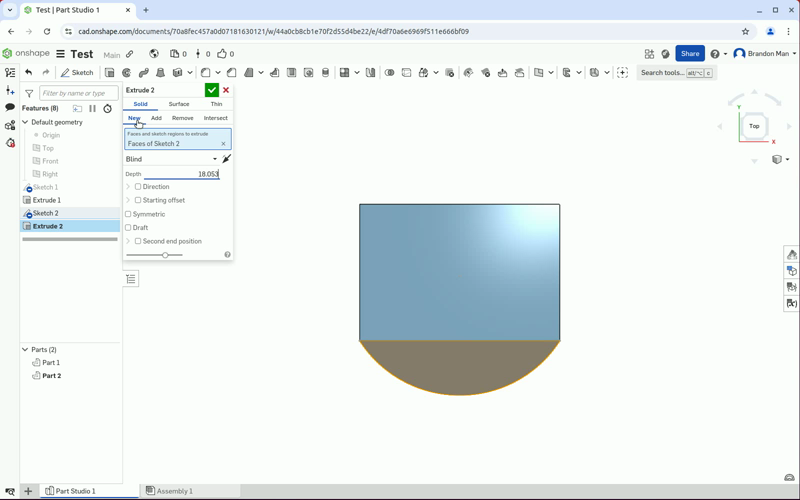
key(enter)
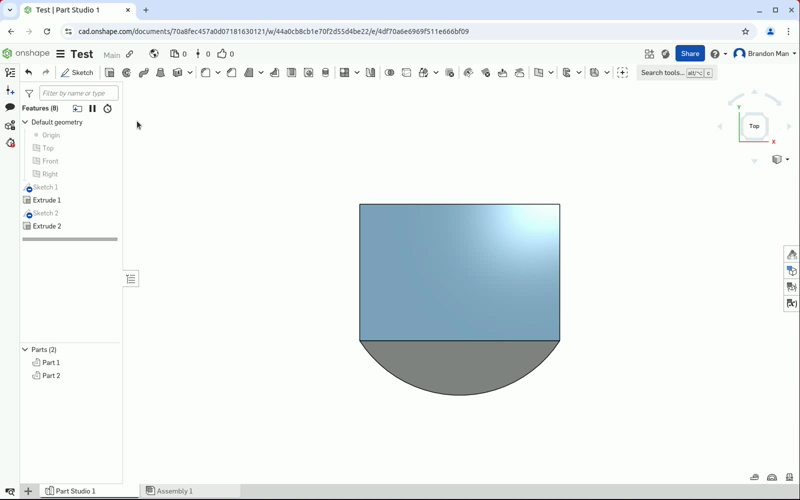
key(shift+h)
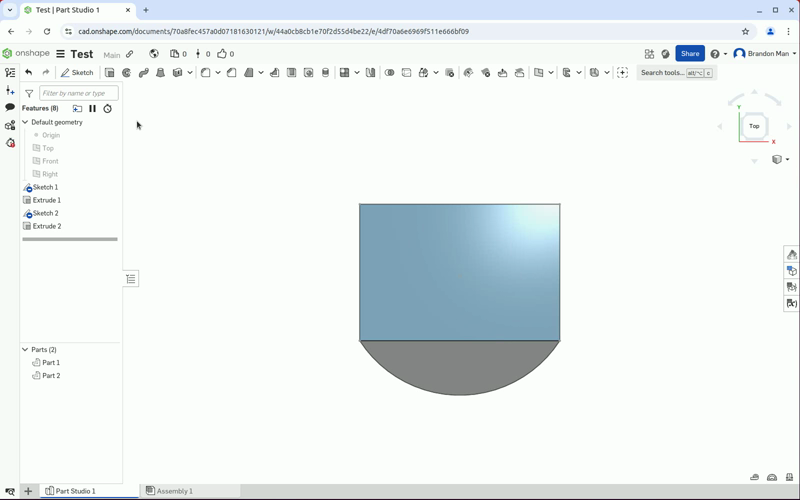
key(shift+h)
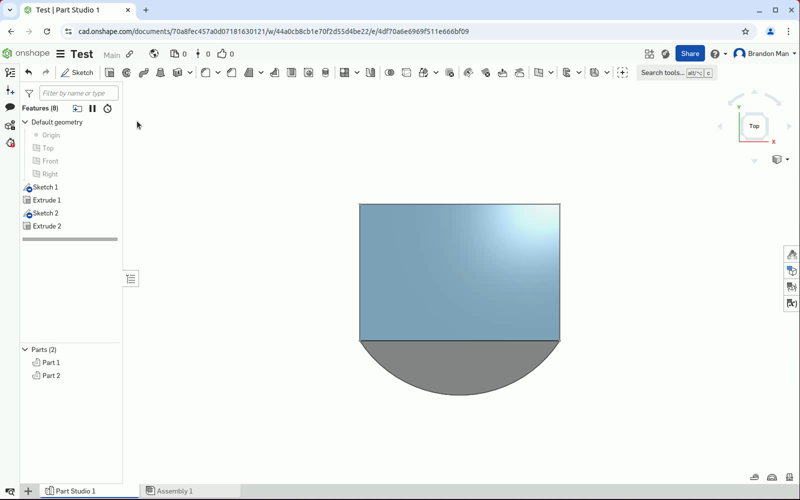
key(shift+7)
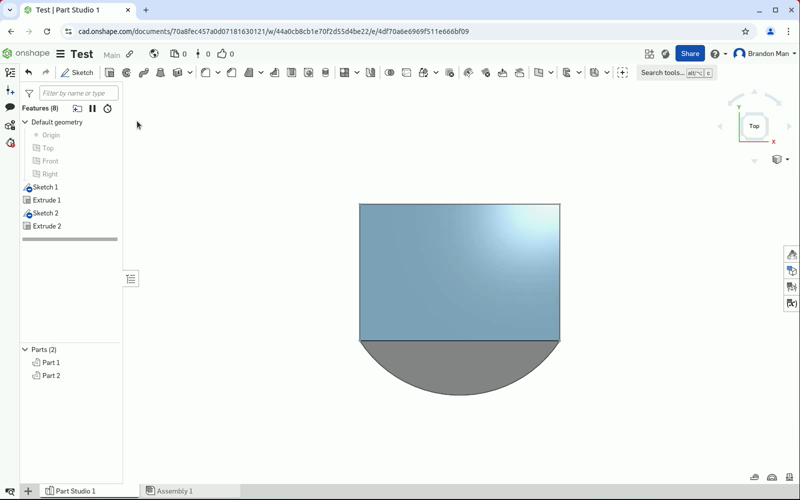
key(up, 3)
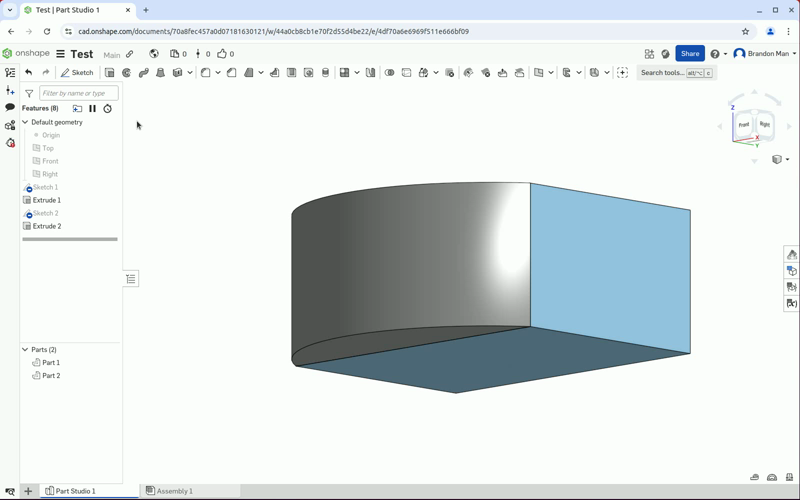
key(left, 3)
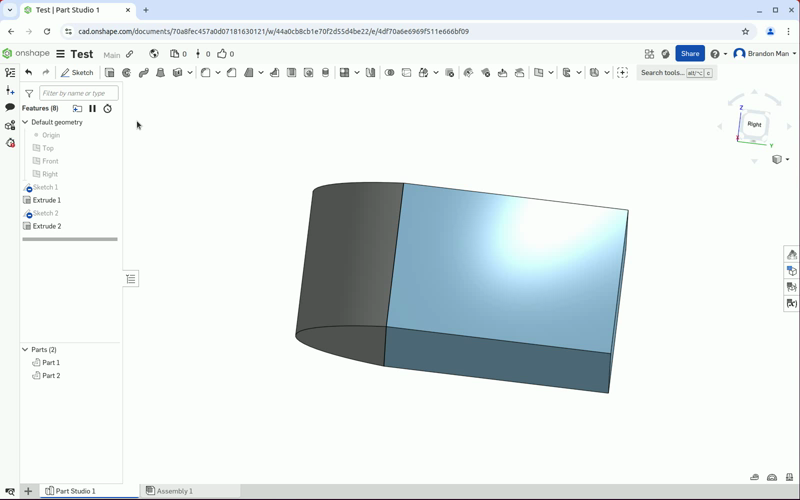
key(right, 3)
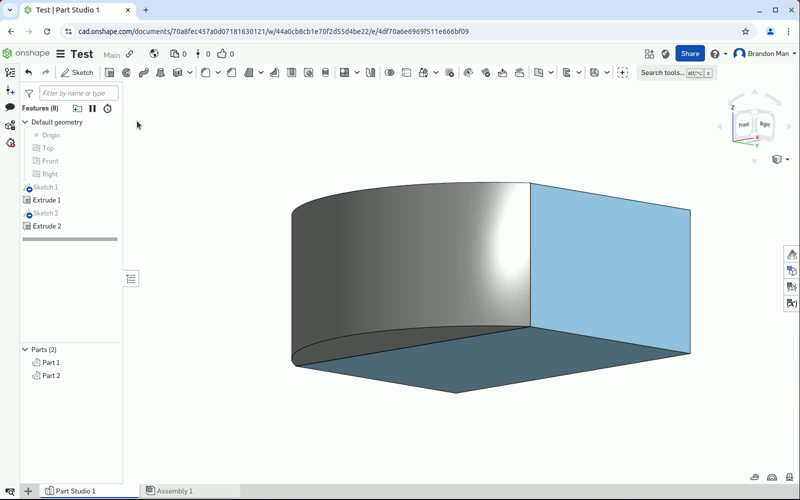
key(down, 3)
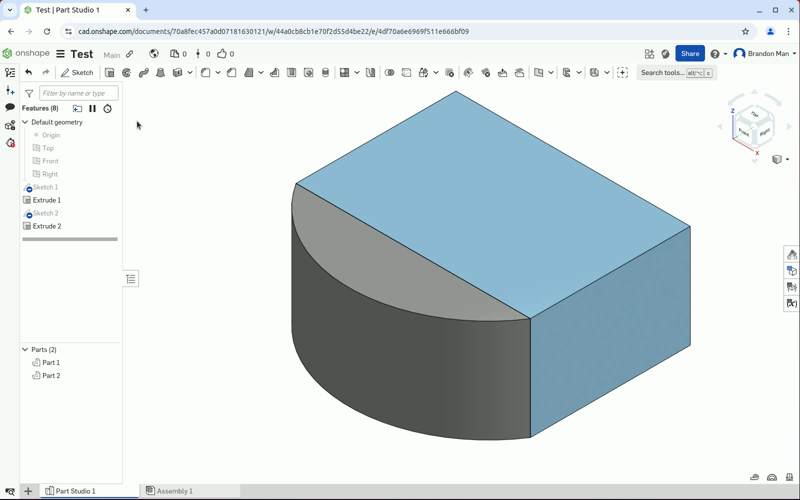
mouse_move(73, 189)
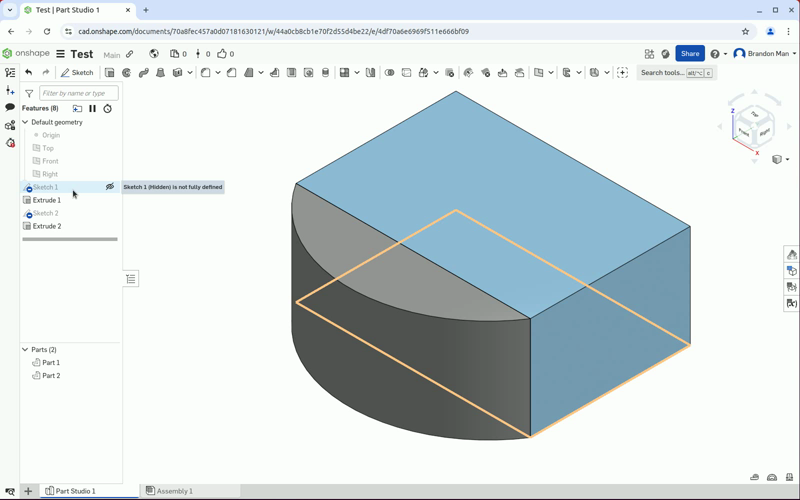
click(73, 189)